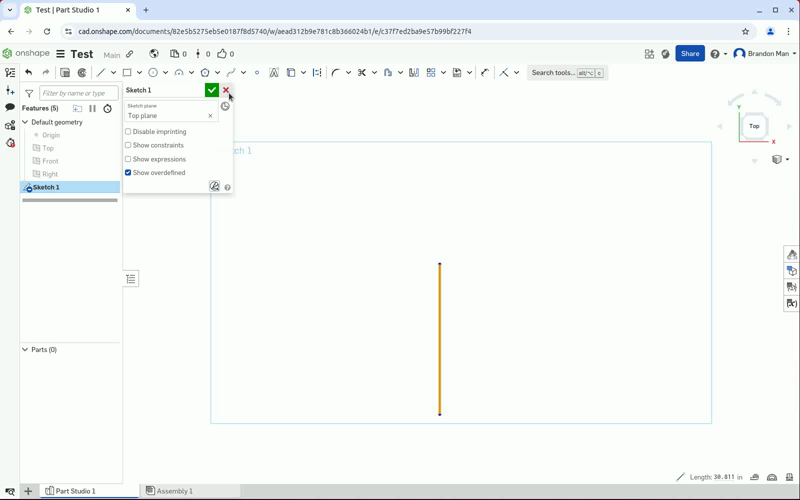
key(shift+h)
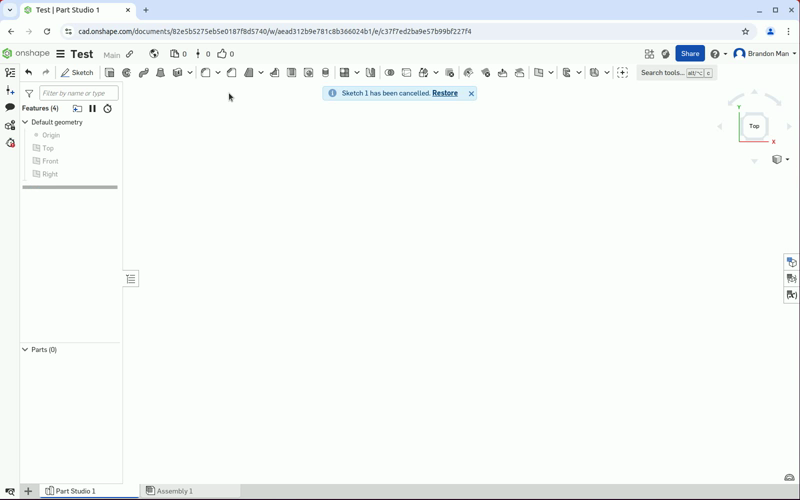
mouse_move(73, 352)
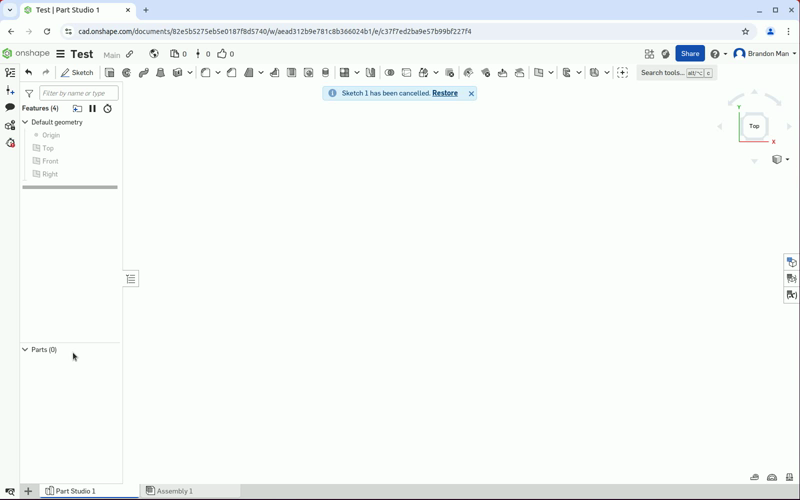
key(y)
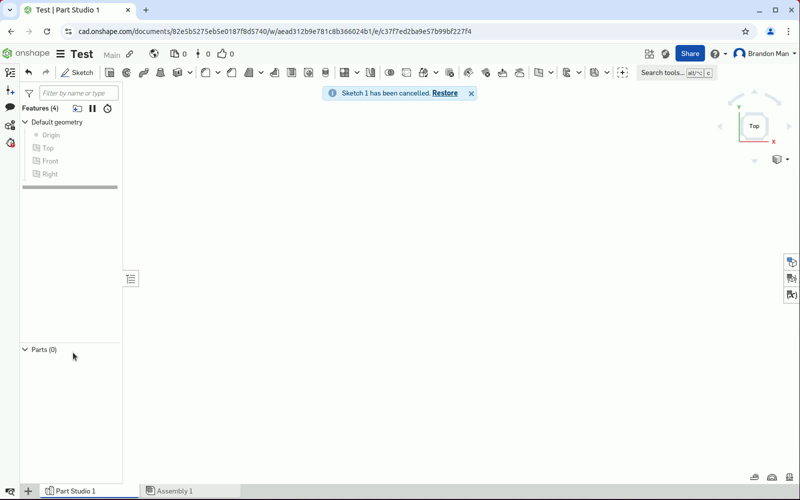
key(shift+p)
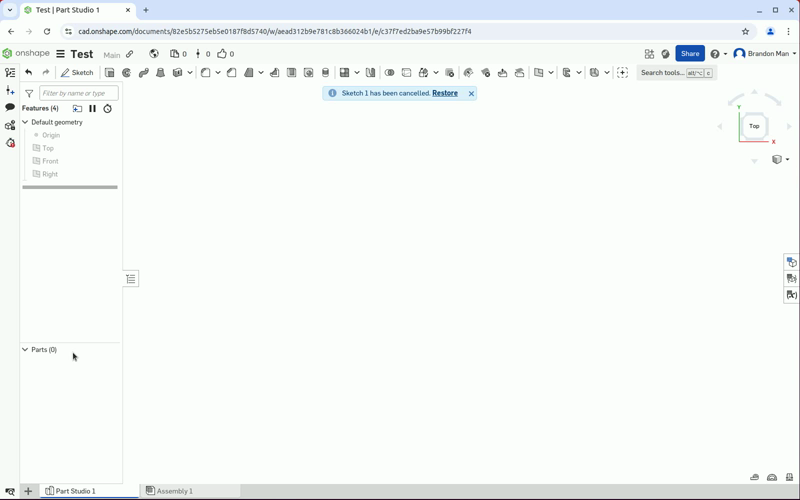
key(space)
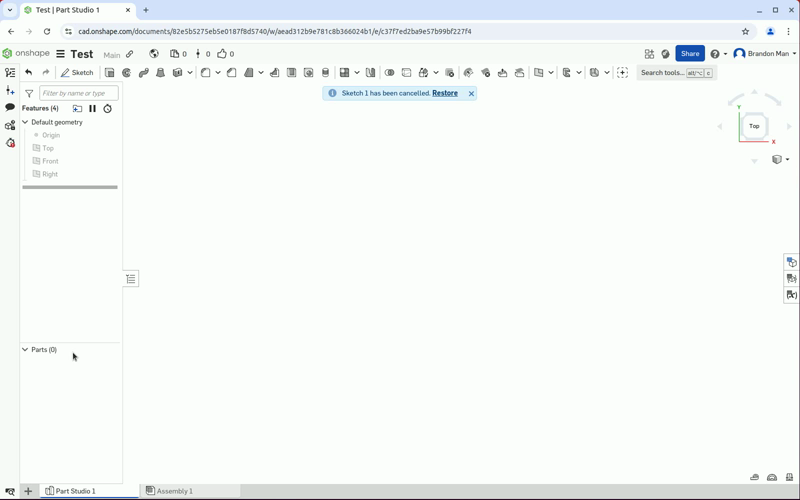
key_down(shift)
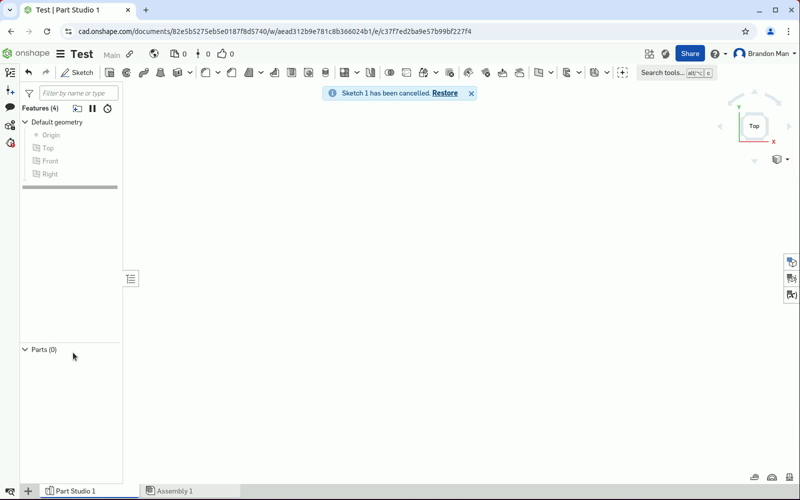
key(up)
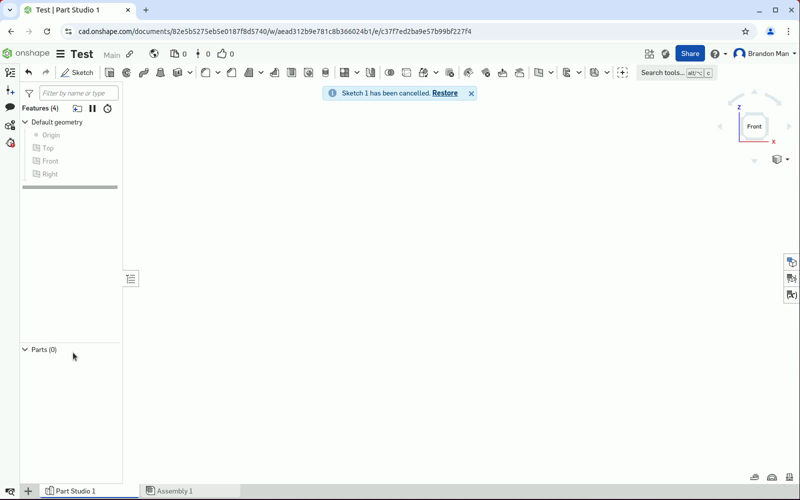
key_up(shift)
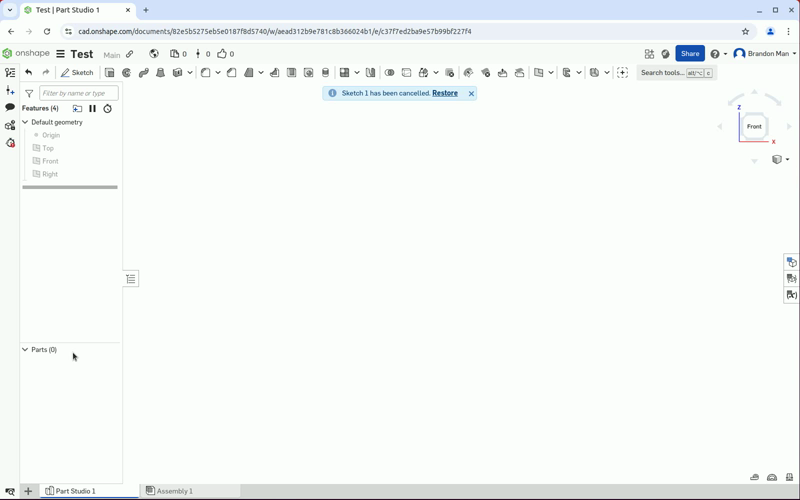
mouse_move(73, 352)
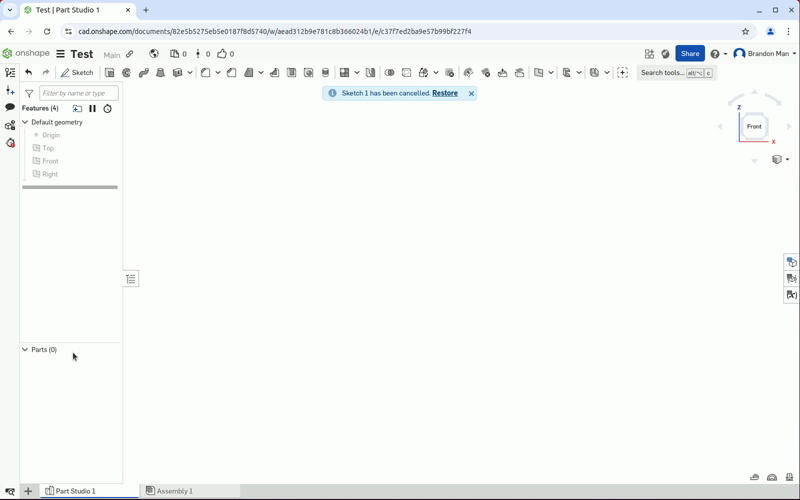
key(shift+y)
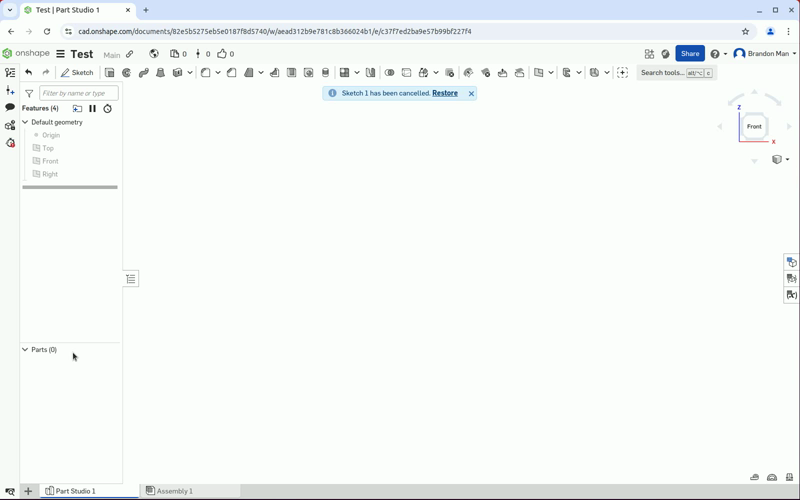
key(shift+s)
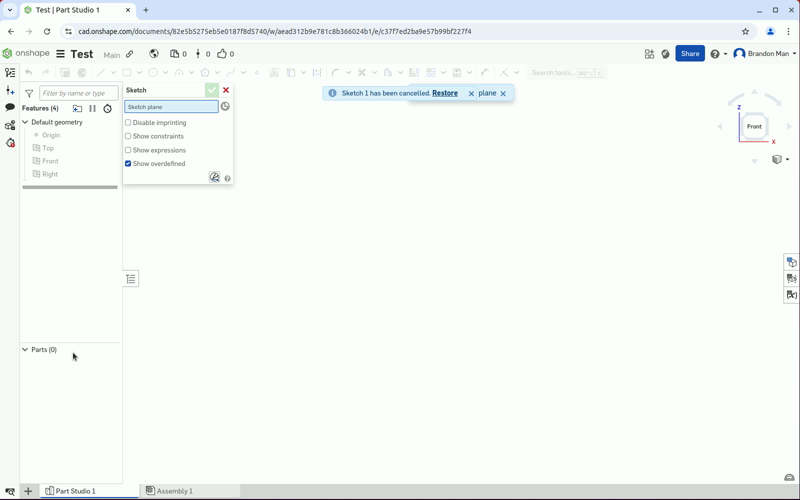
mouse_move(73, 163)
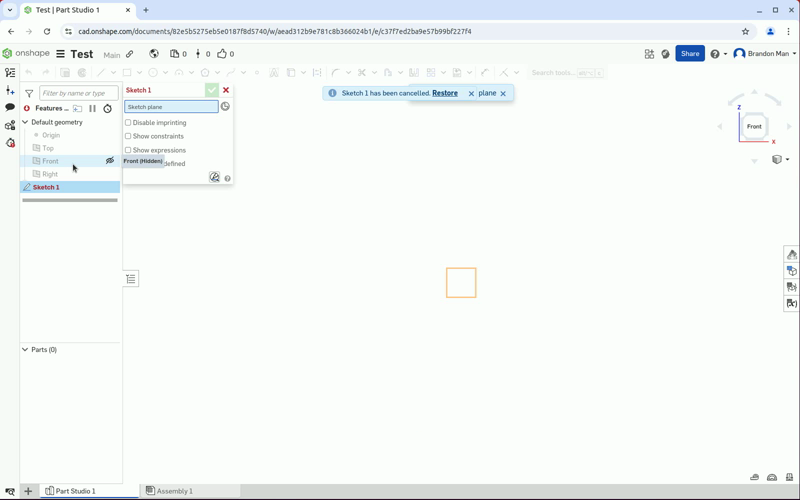
click(73, 163)
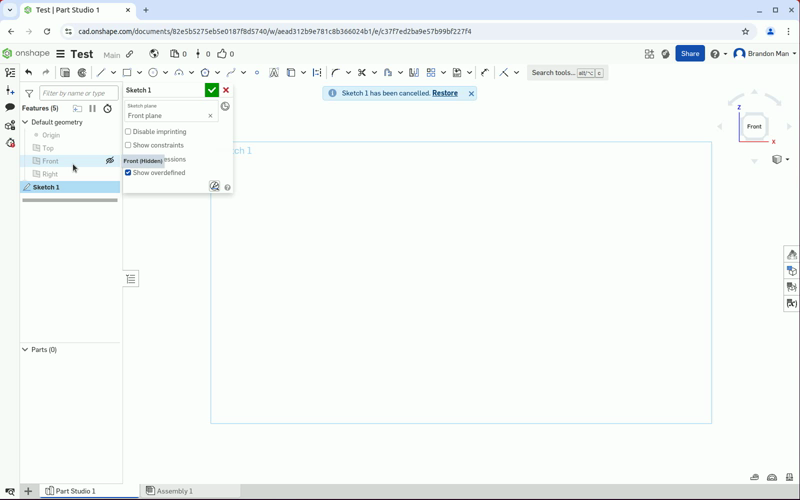
mouse_move(73, 352)
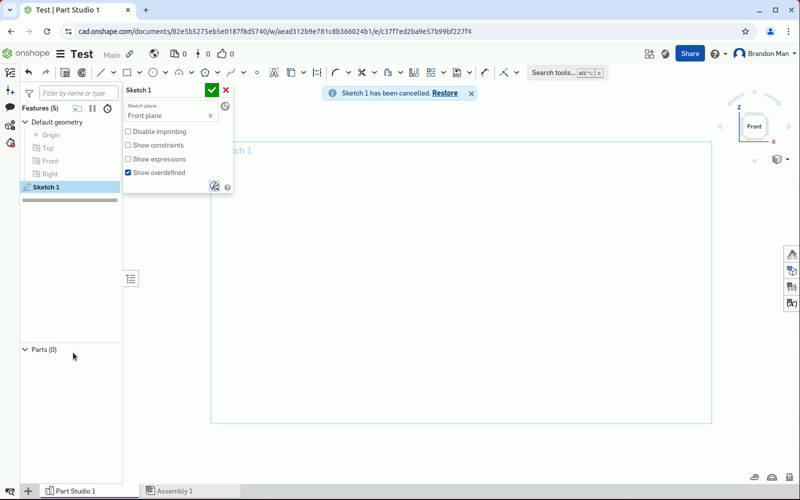
key(y)
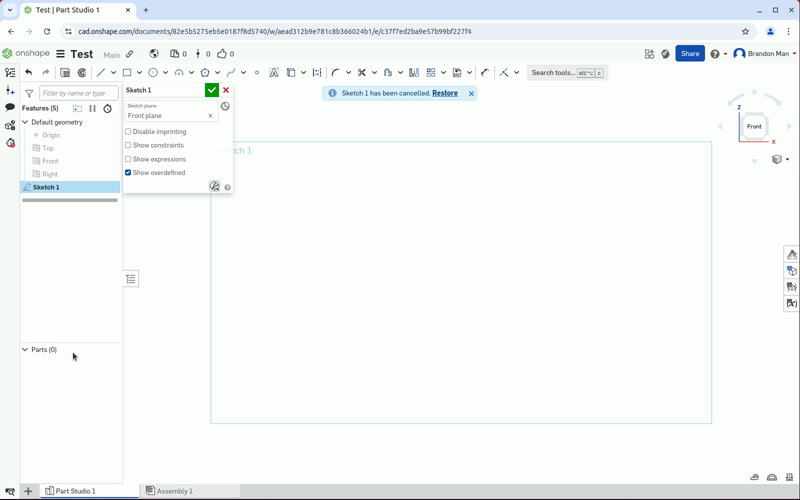
key(c)
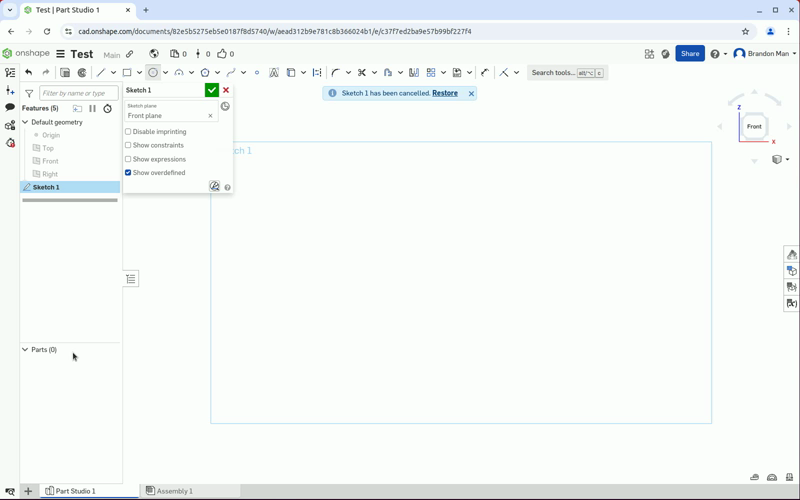
key_down(shift)
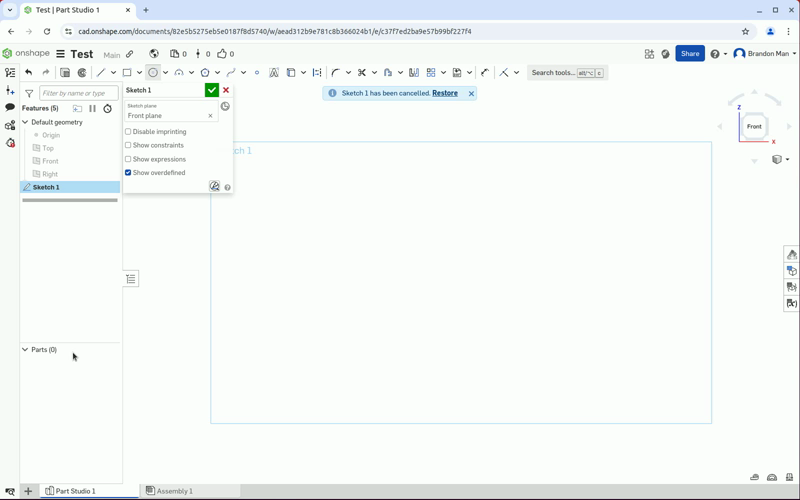
mouse_move(461, 282)
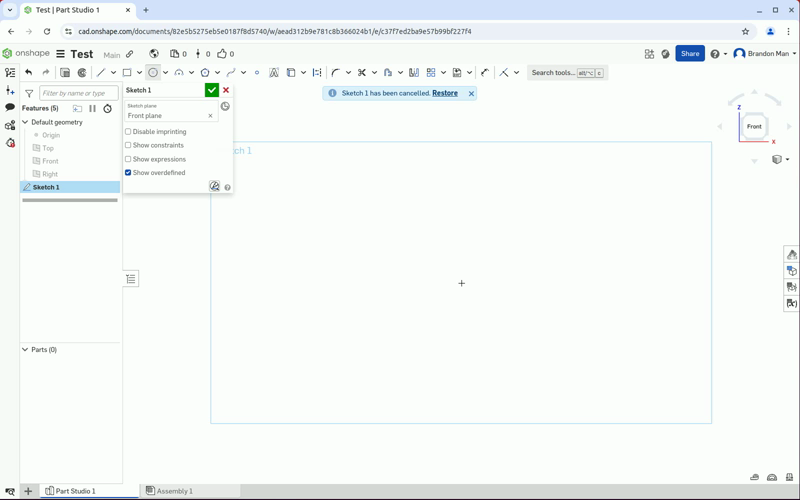
click(461, 282)
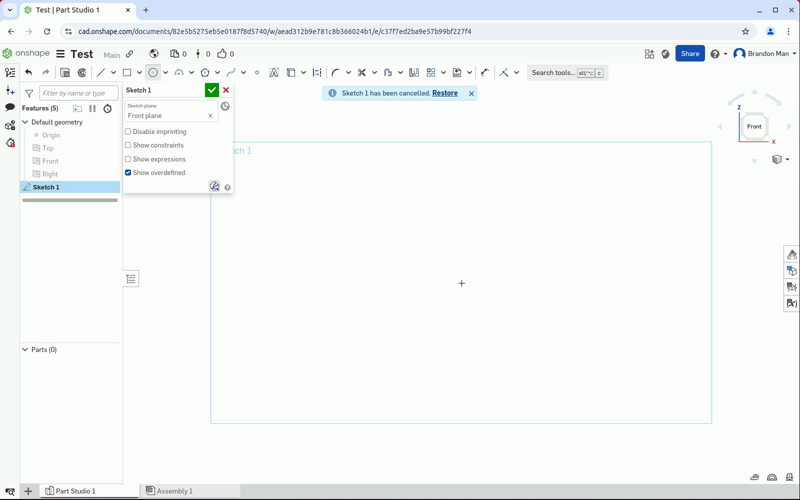
key_up(shift)
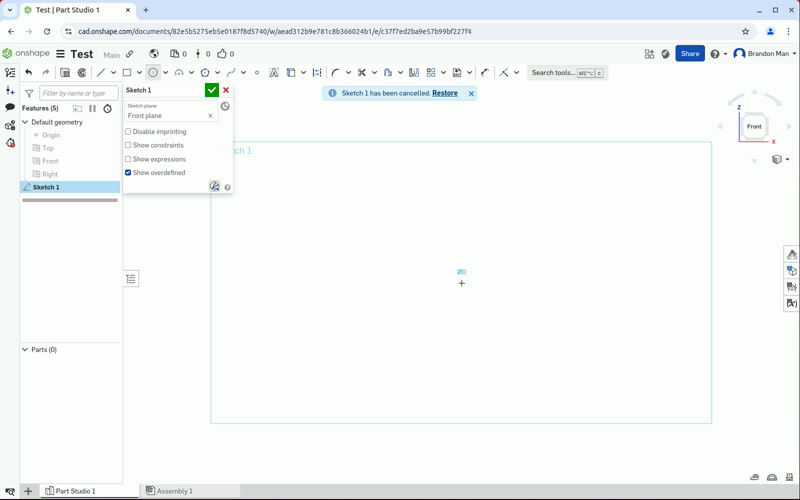
mouse_move(465, 282)
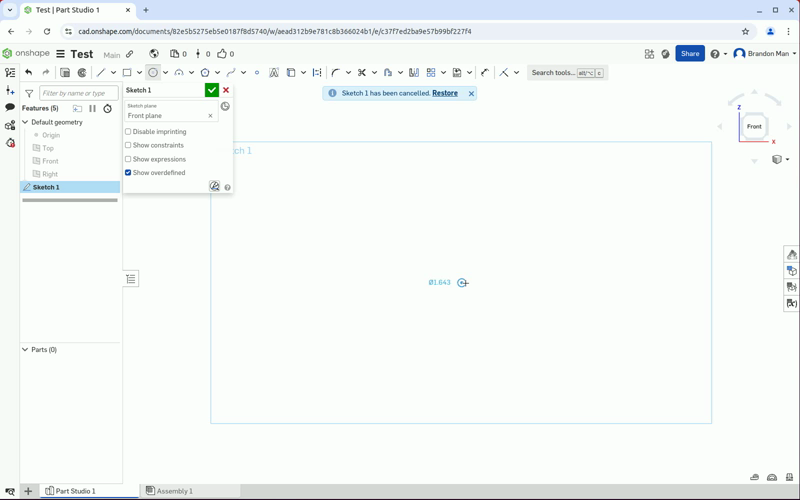
click(465, 282)
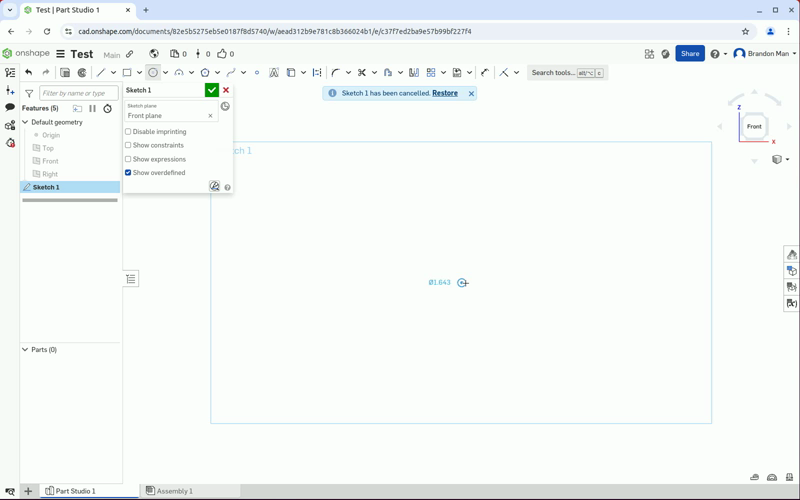
key(esc)
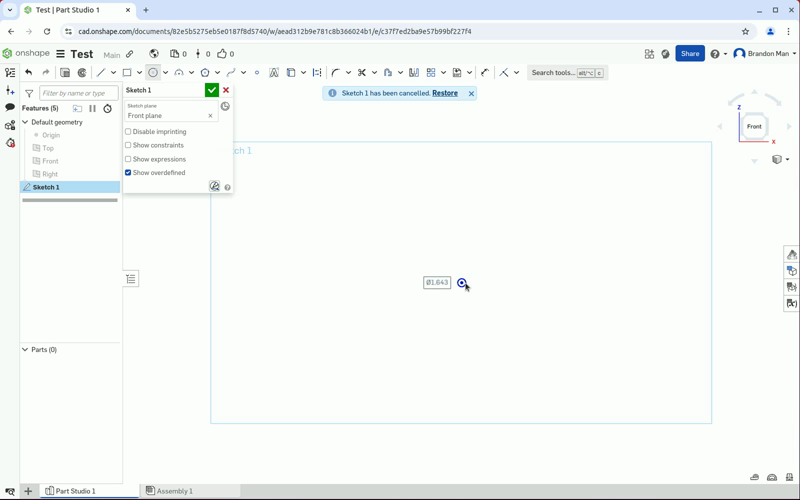
key(c)
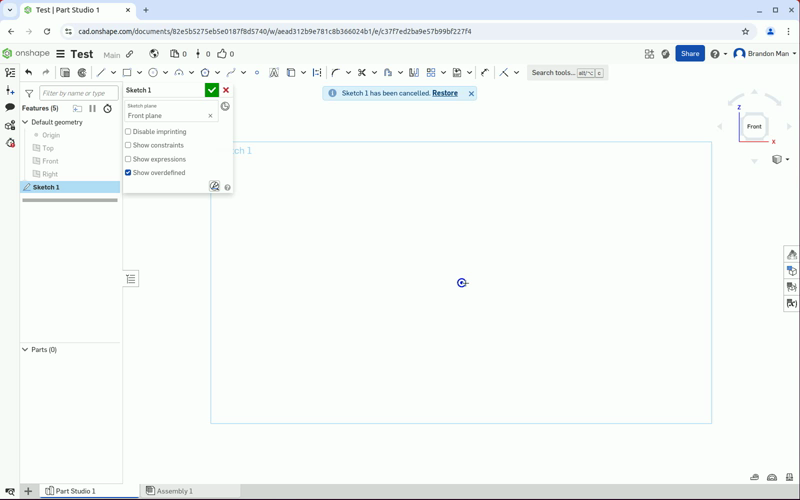
key_down(shift)
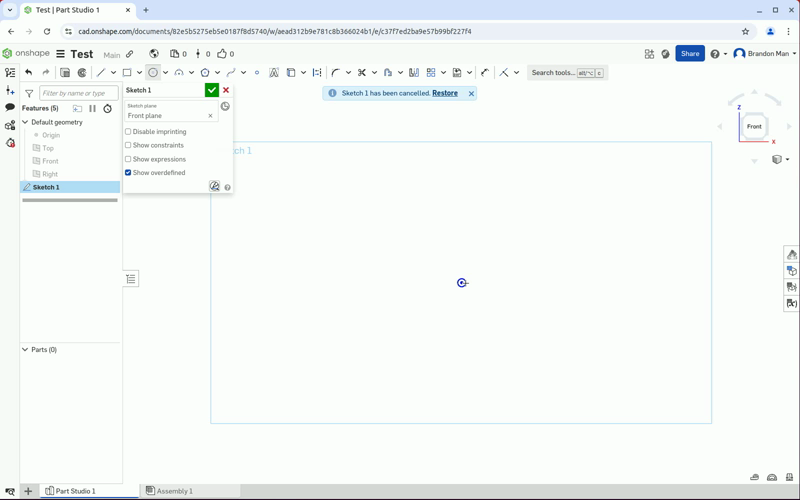
mouse_move(461, 282)
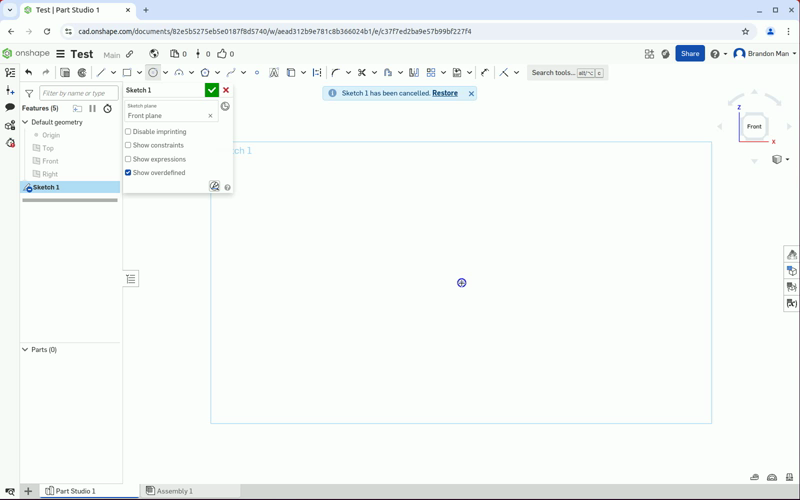
scroll(6)
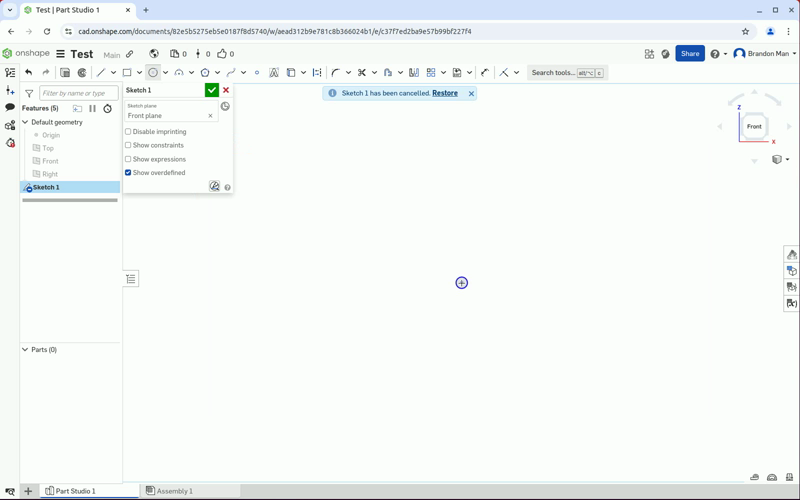
scroll(6)
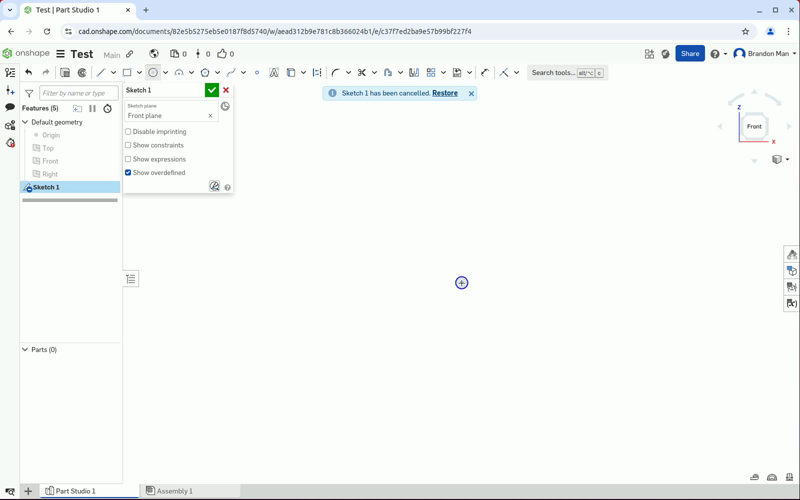
scroll(6)
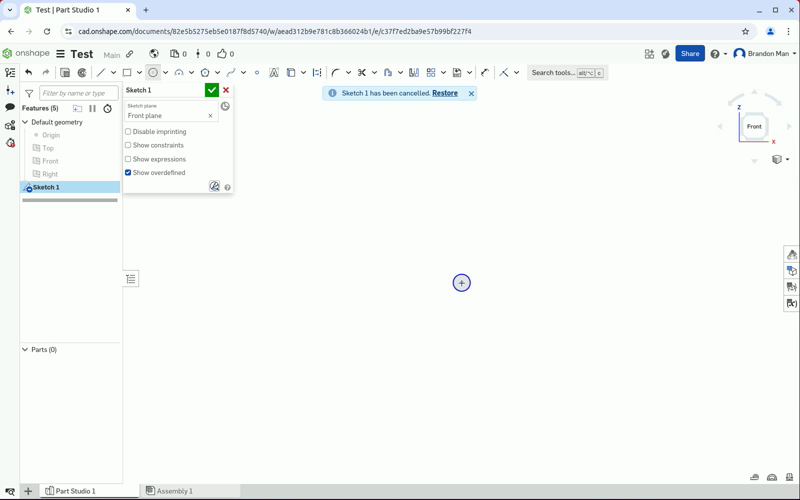
scroll(6)
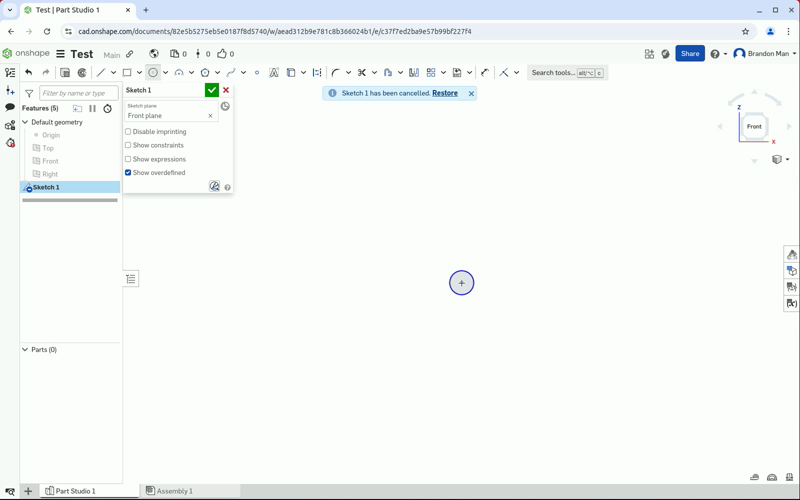
scroll(6)
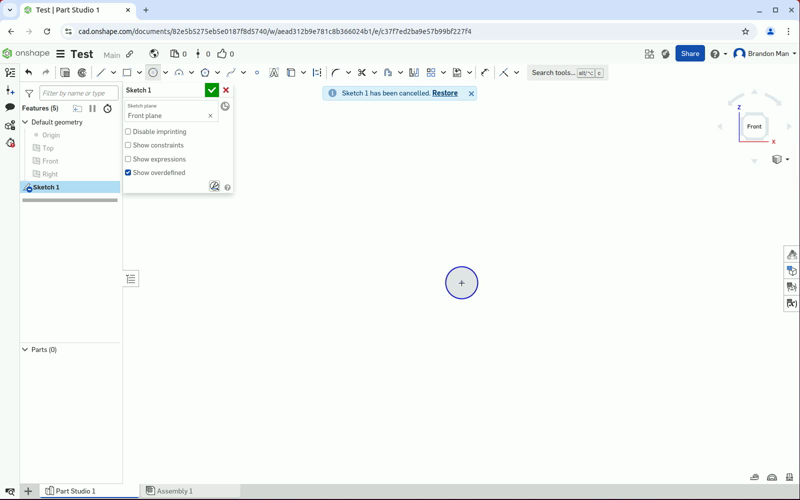
scroll(6)
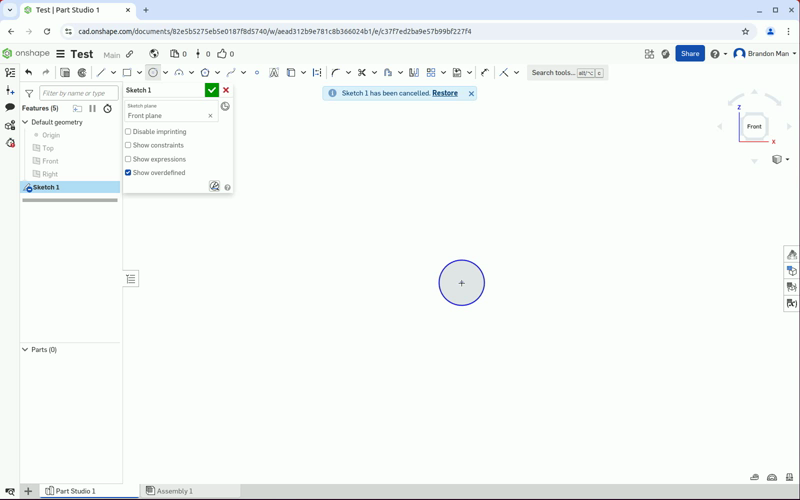
scroll(6)
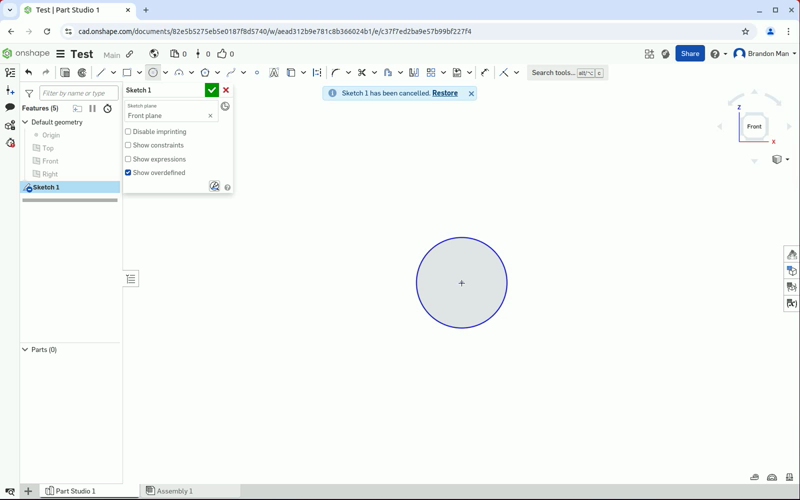
click(461, 282)
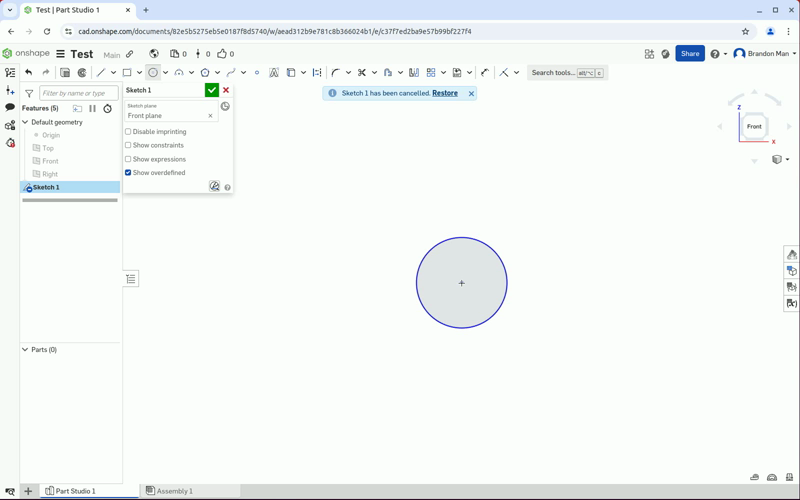
scroll(-6)
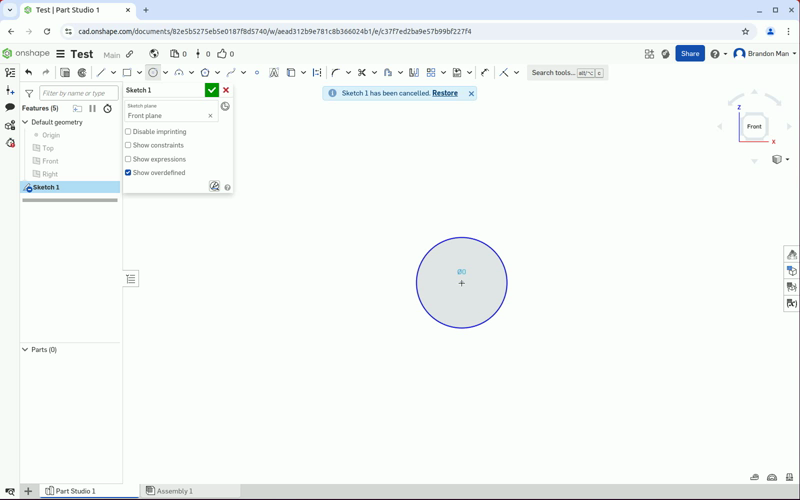
scroll(-6)
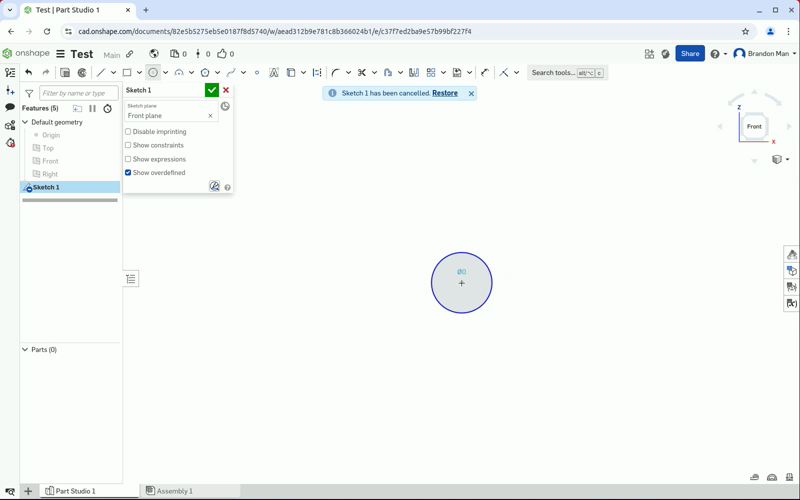
scroll(-6)
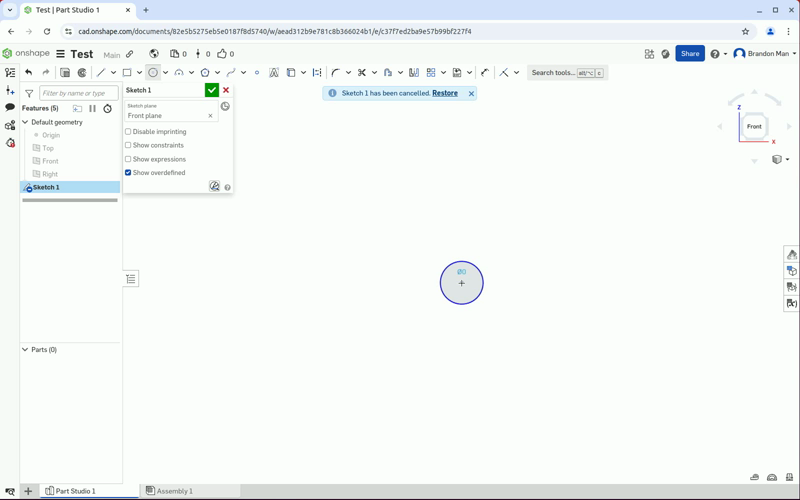
scroll(-6)
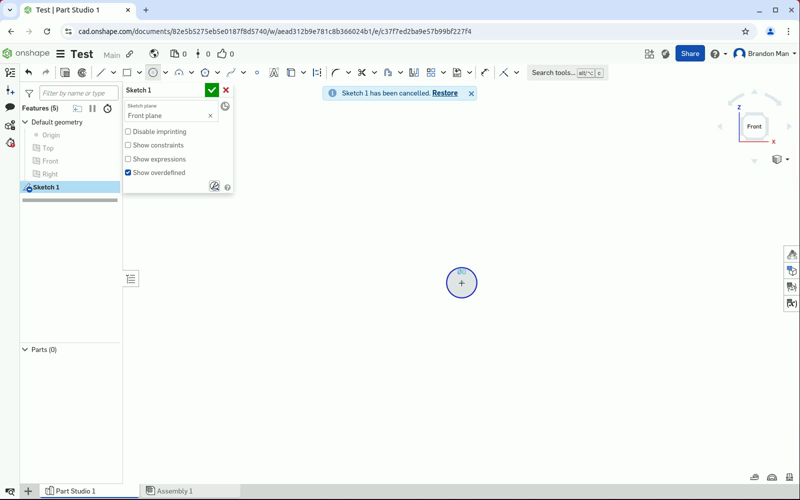
scroll(-6)
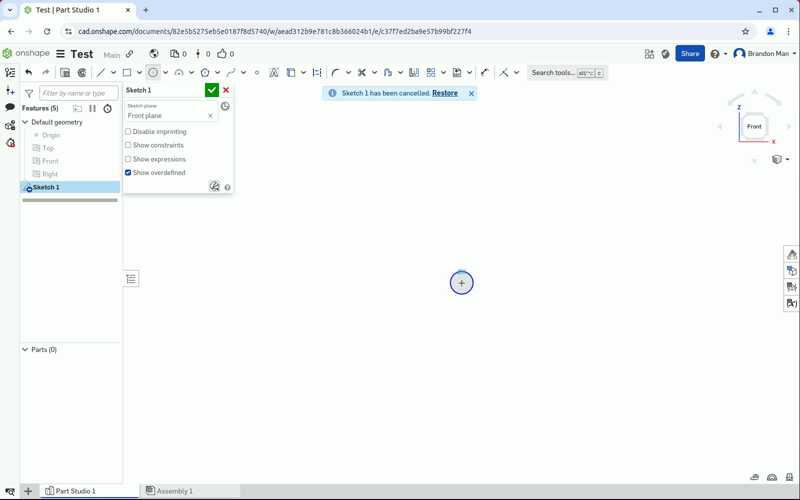
scroll(-6)
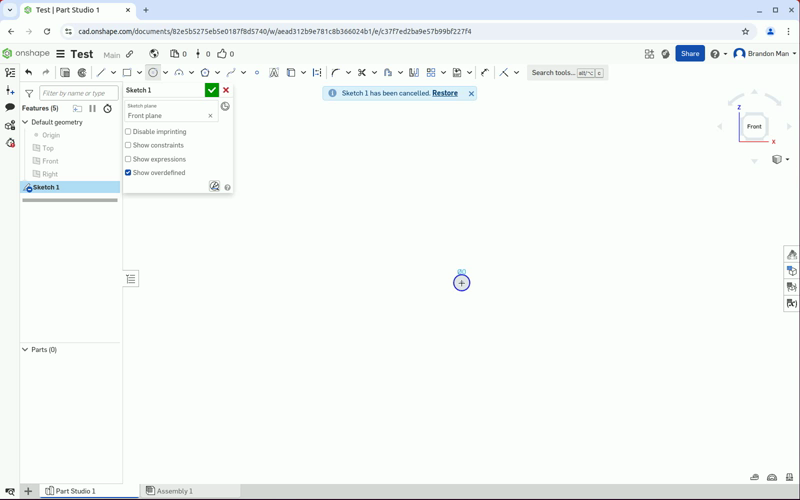
scroll(-6)
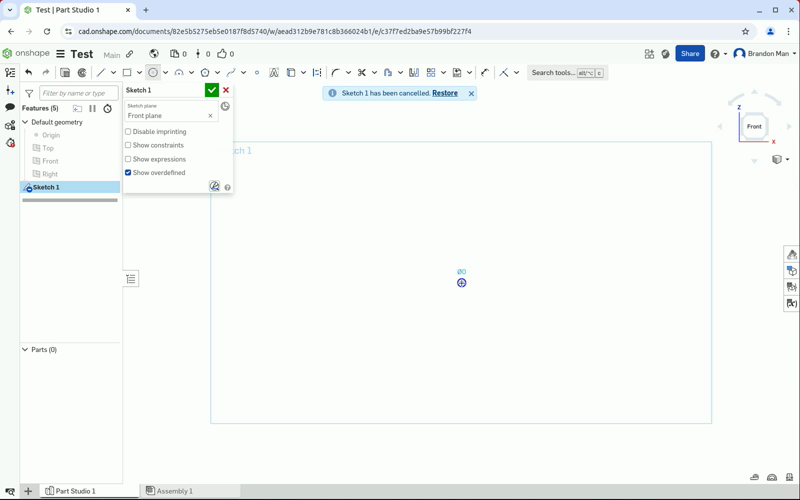
key_up(shift)
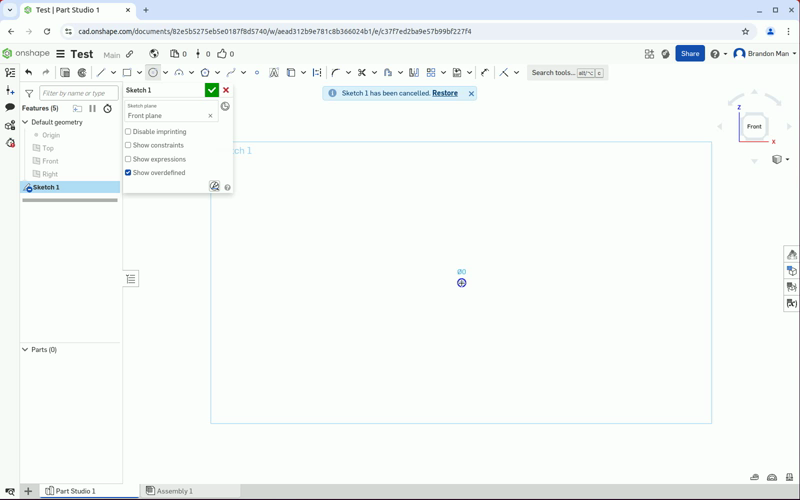
mouse_move(463, 282)
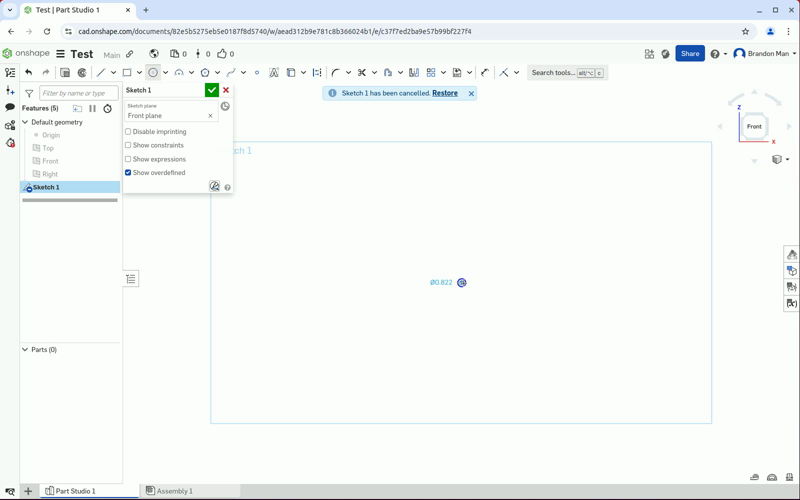
scroll(6)
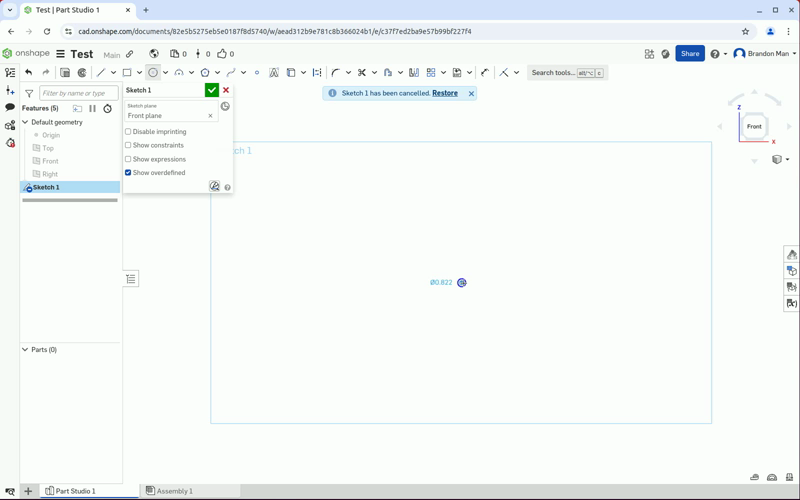
scroll(6)
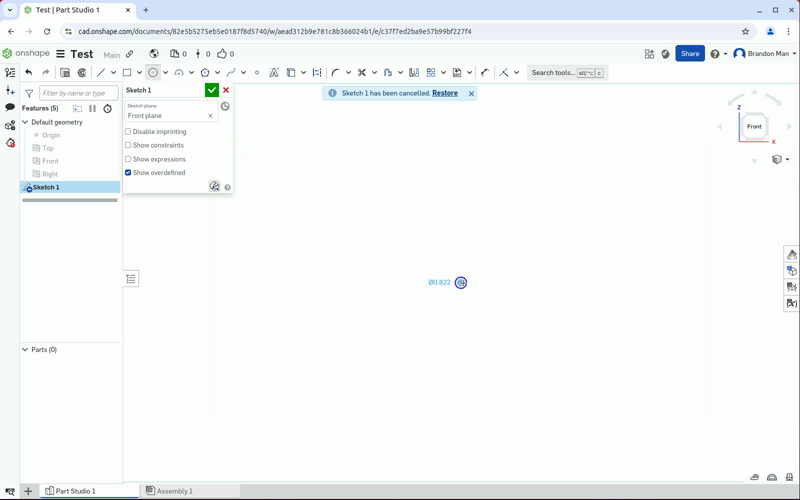
scroll(6)
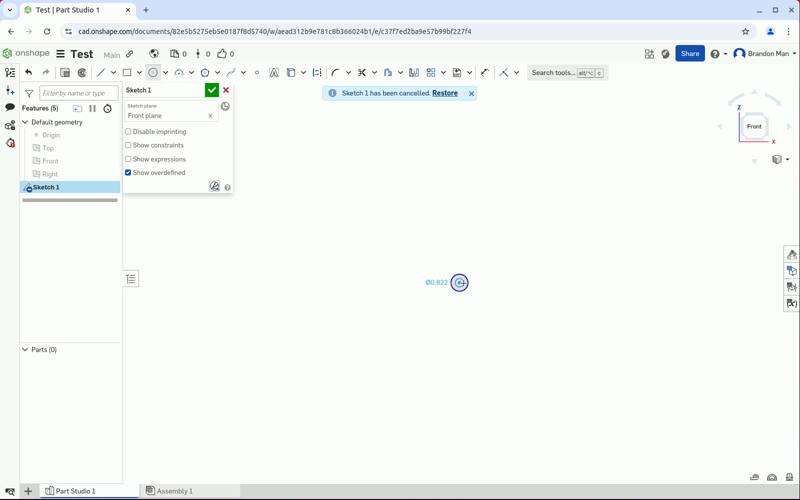
scroll(6)
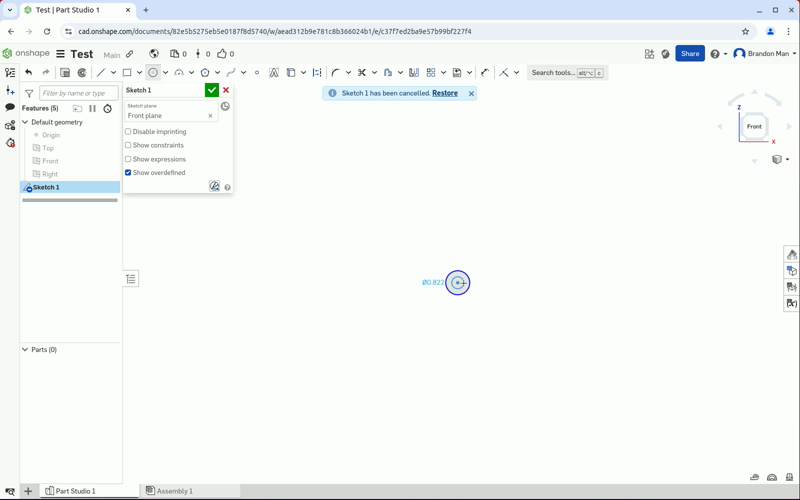
scroll(6)
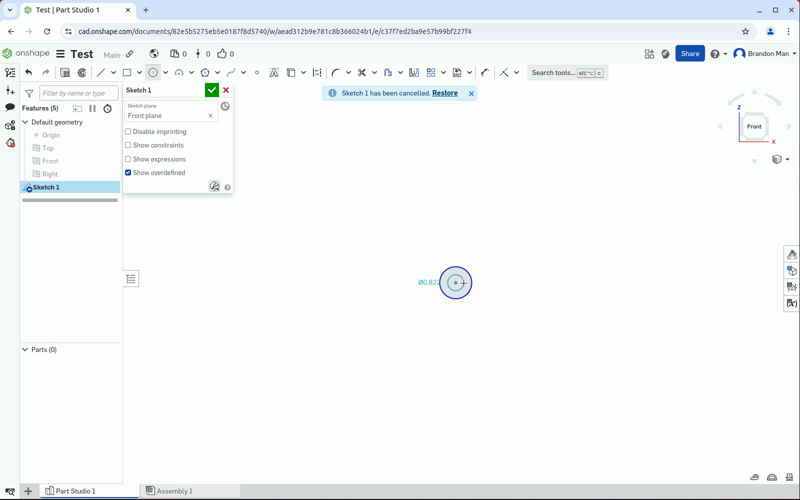
scroll(6)
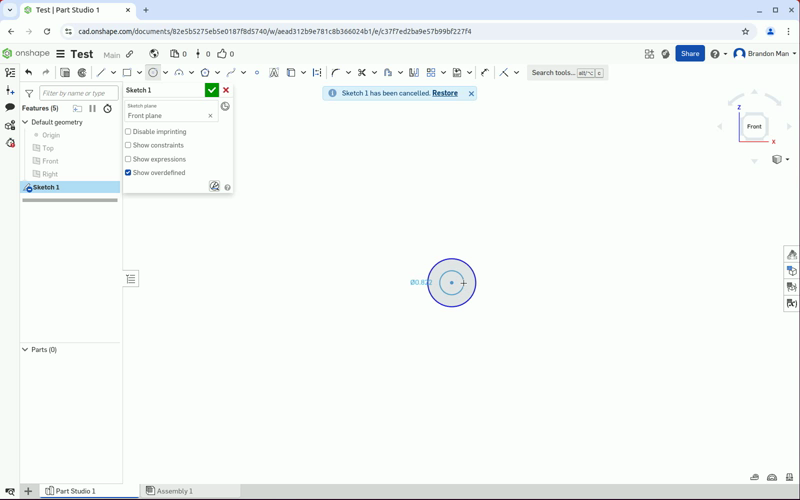
scroll(6)
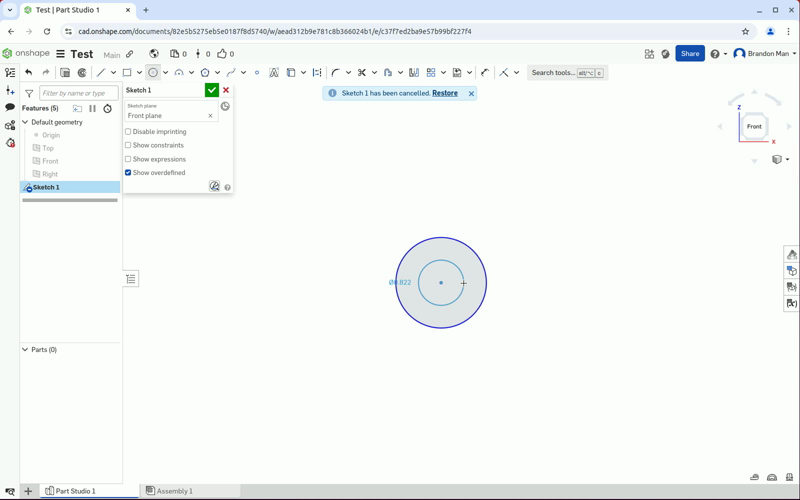
click(463, 282)
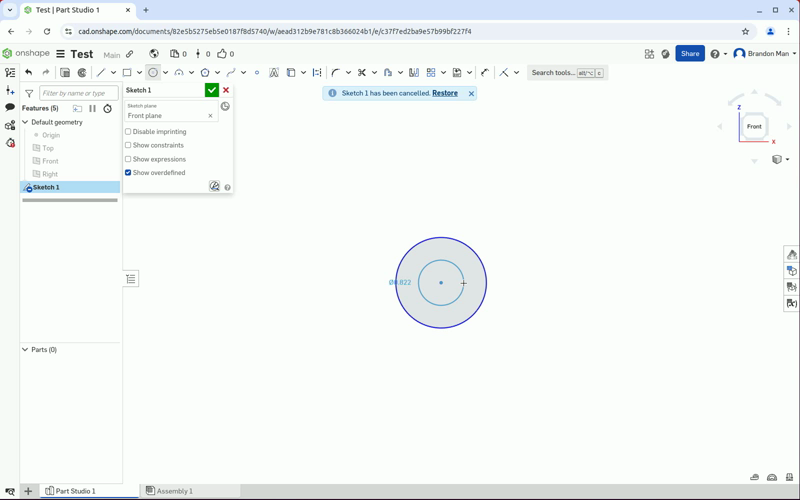
scroll(-6)
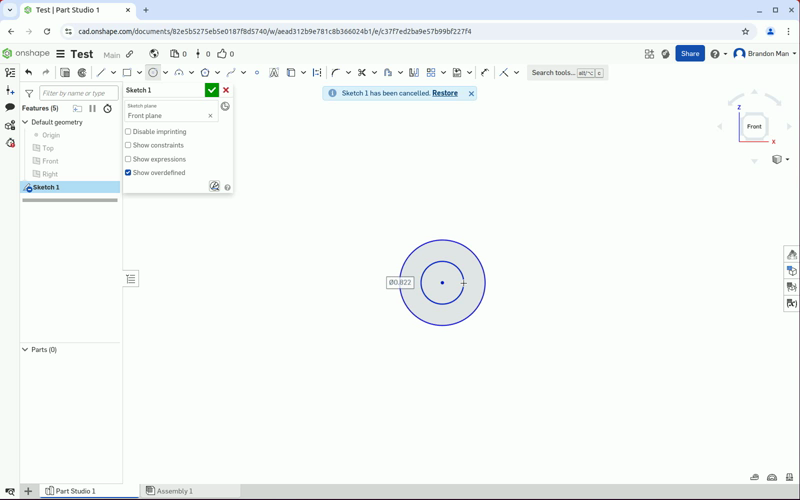
scroll(-6)
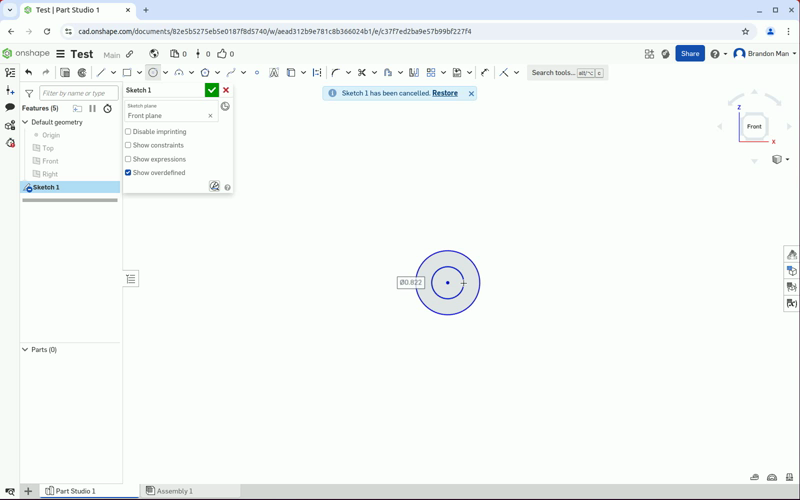
scroll(-6)
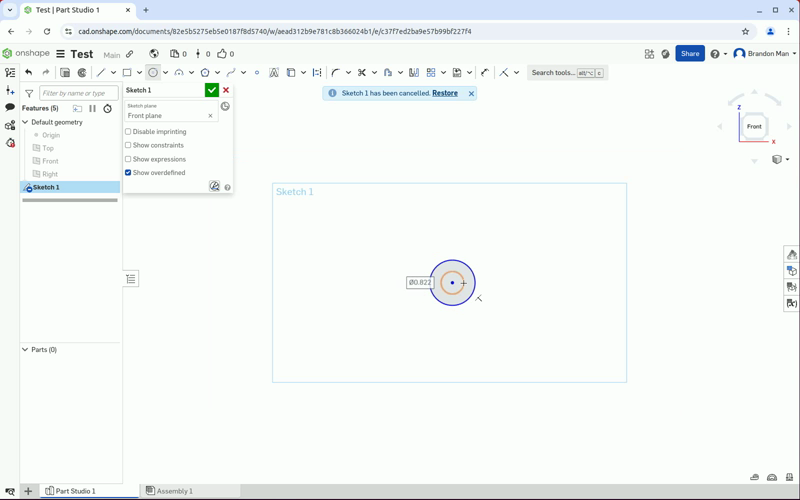
scroll(-6)
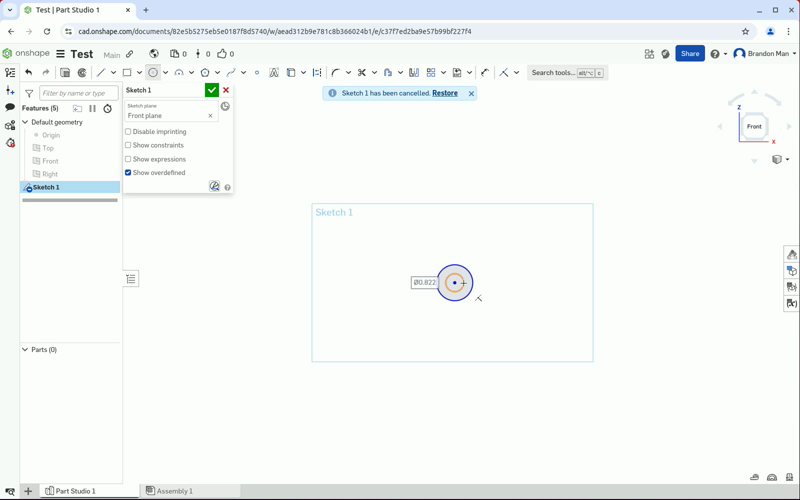
scroll(-6)
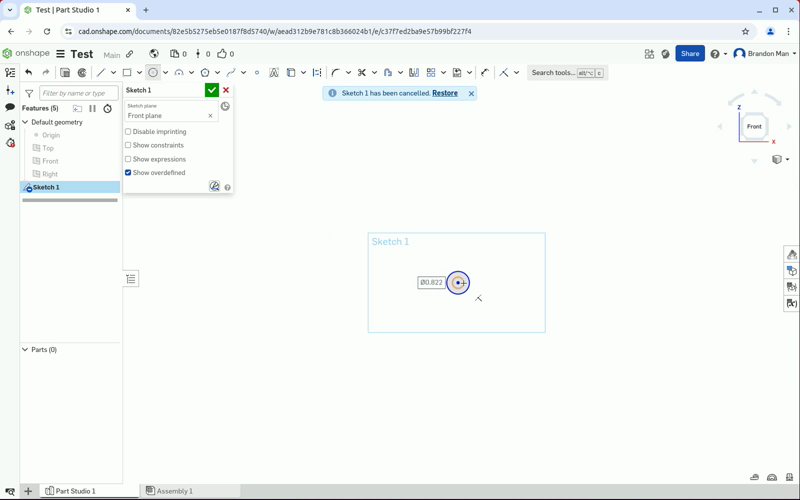
scroll(-6)
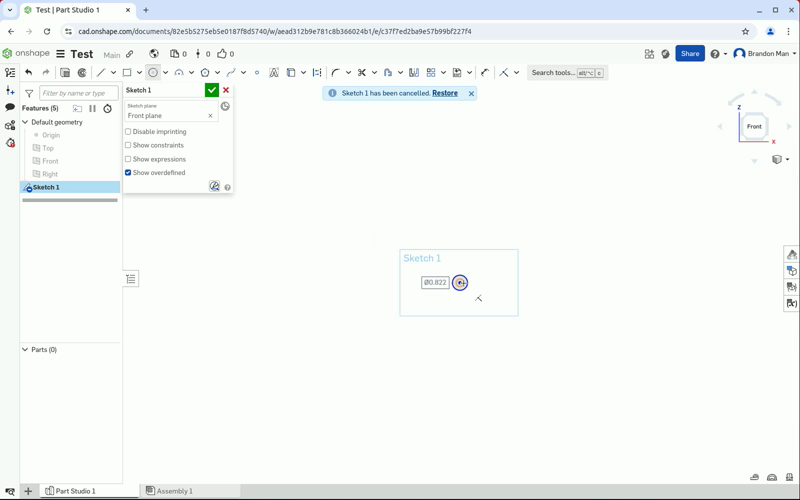
scroll(-6)
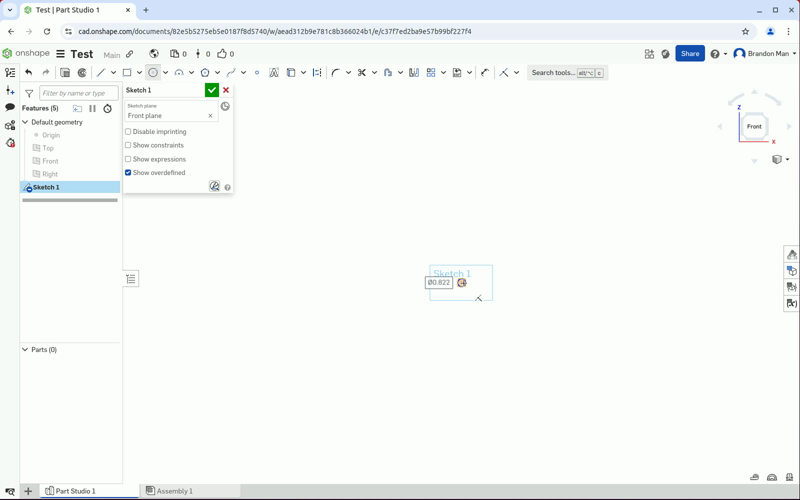
key(esc)
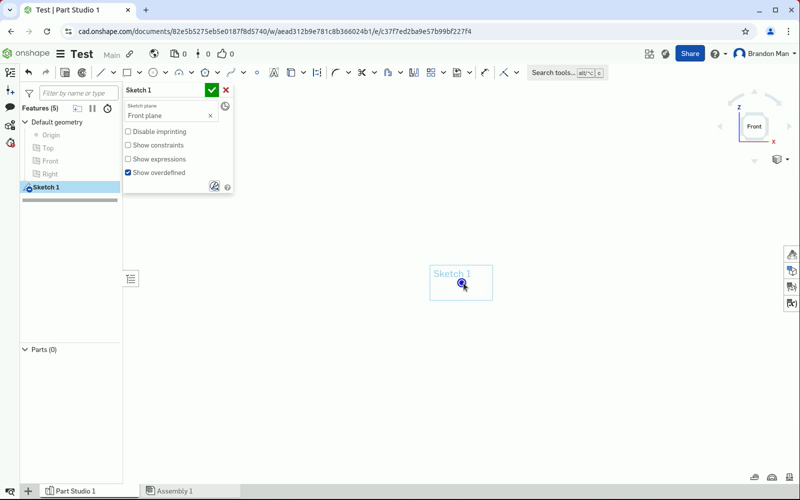
mouse_move(462, 279)
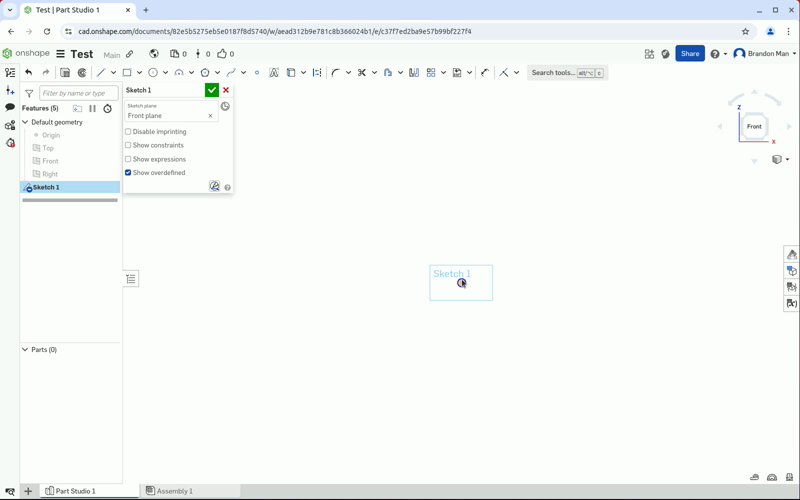
scroll(6)
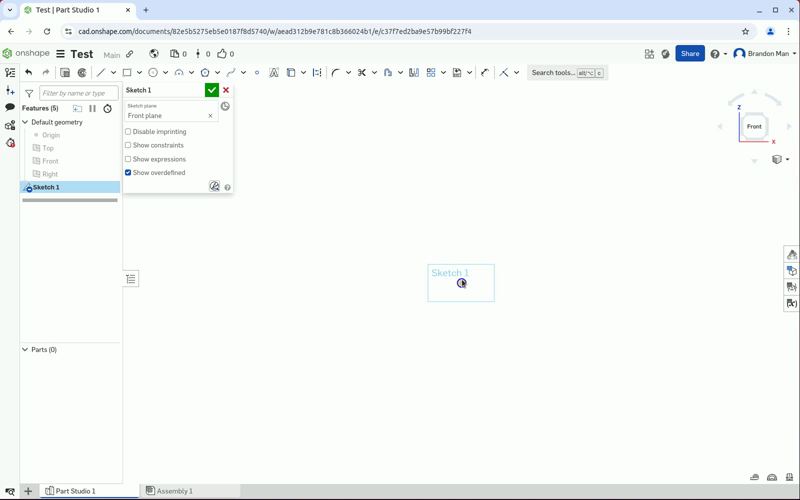
scroll(6)
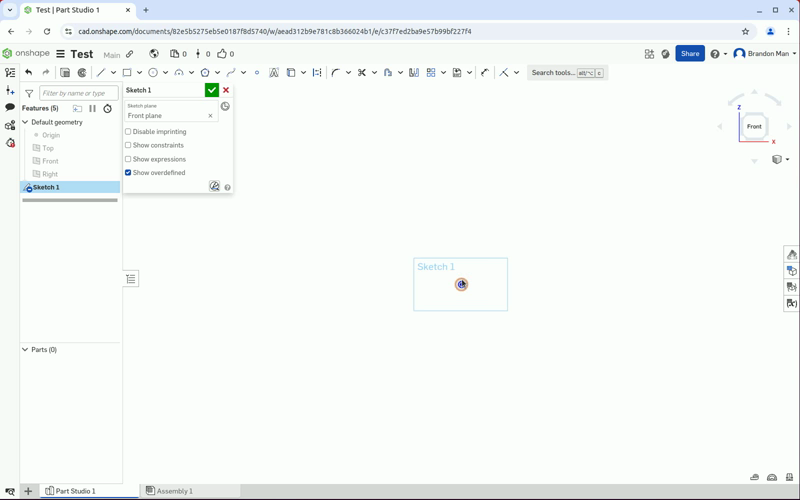
scroll(6)
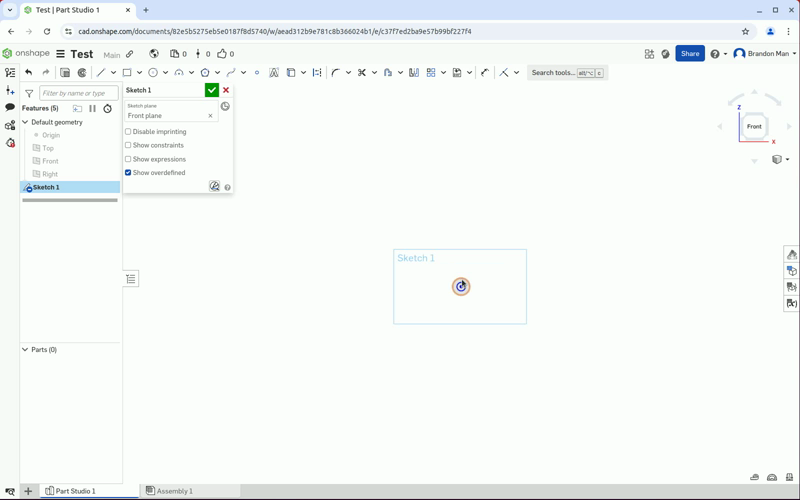
scroll(6)
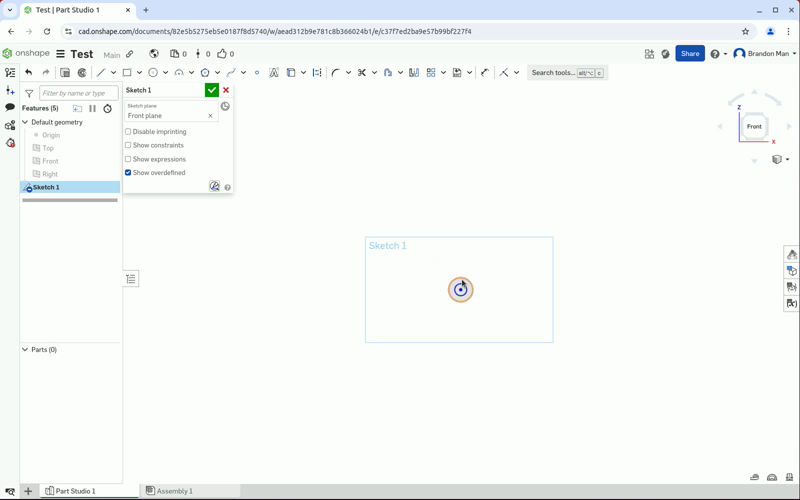
scroll(6)
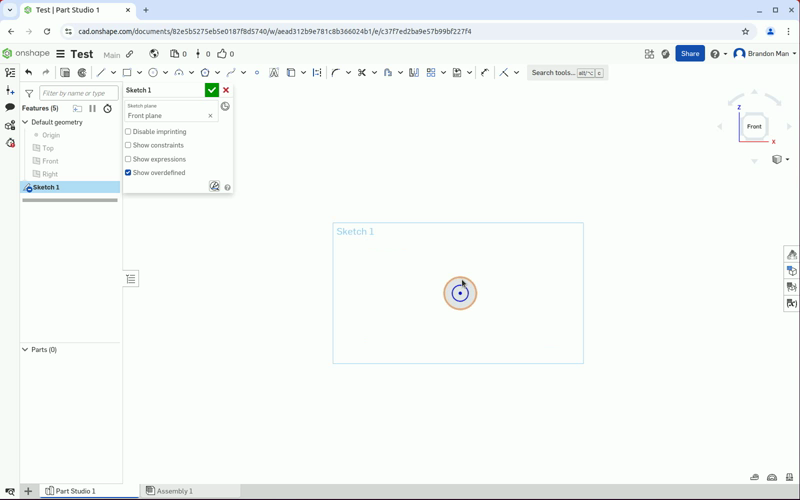
scroll(6)
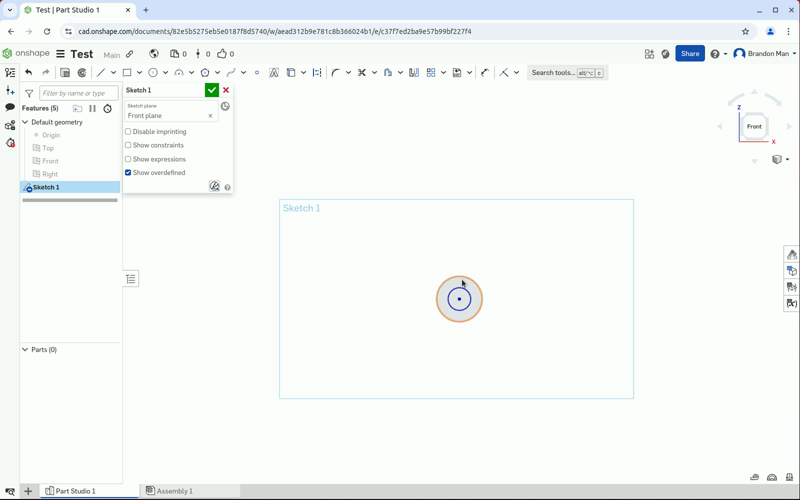
scroll(6)
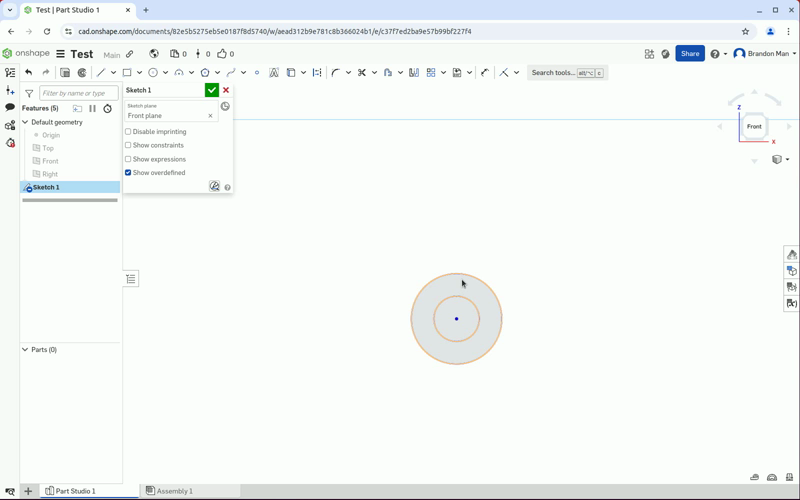
click(462, 279)
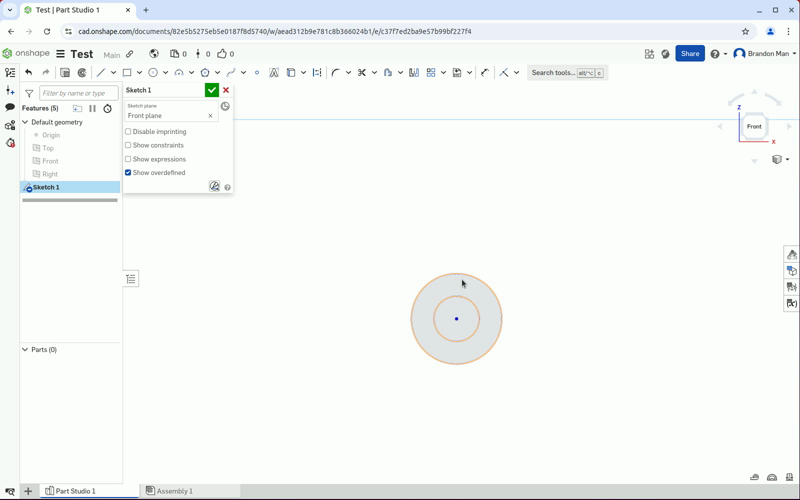
scroll(-6)
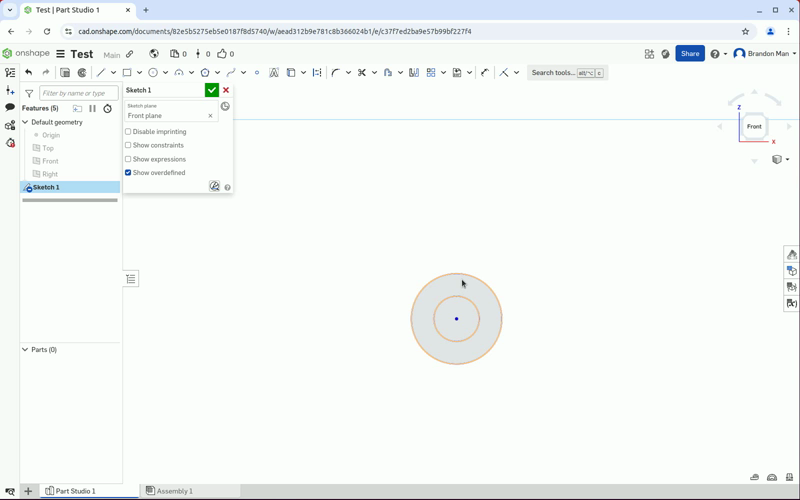
scroll(-6)
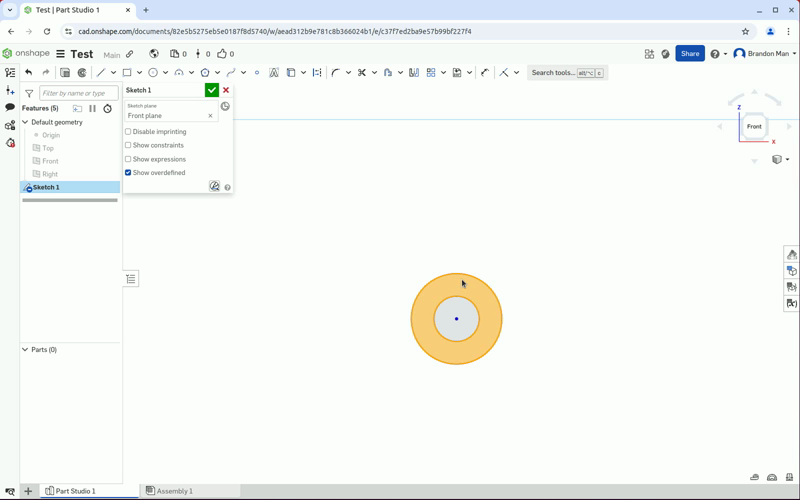
scroll(-6)
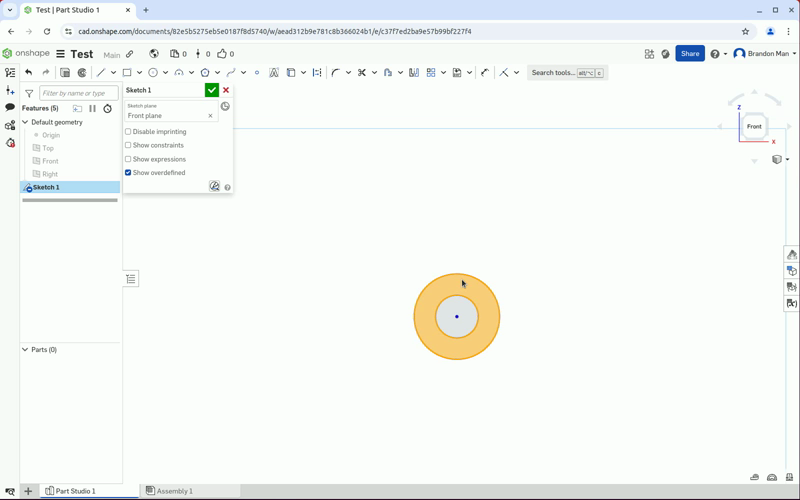
scroll(-6)
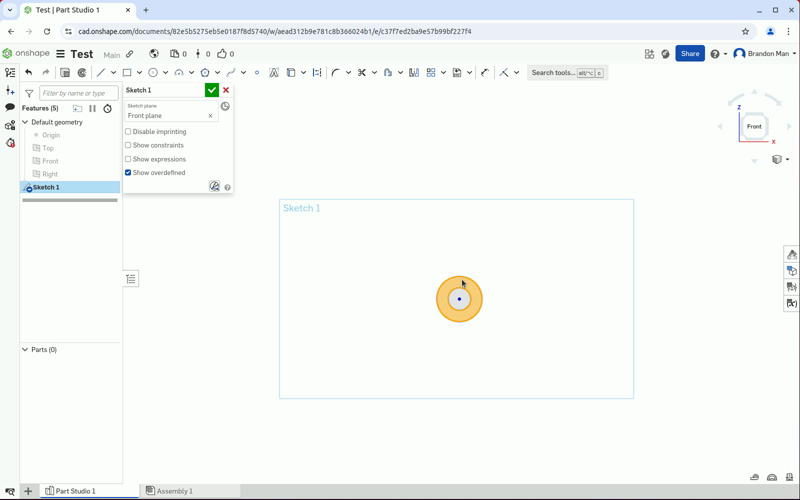
scroll(-6)
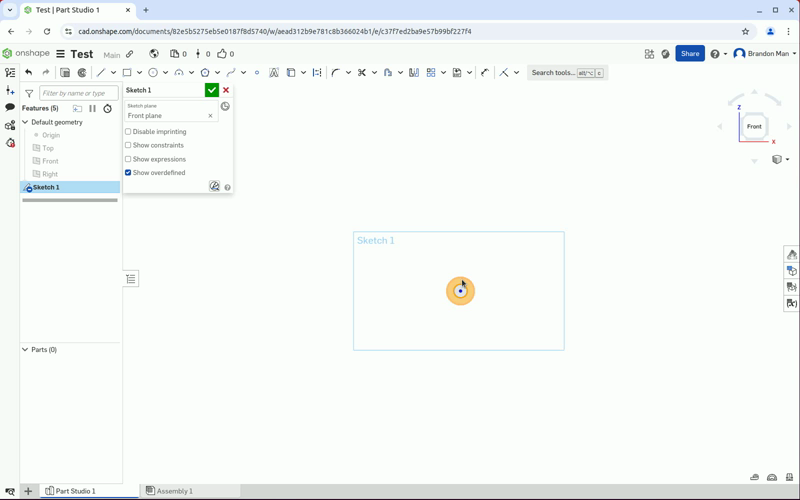
scroll(-6)
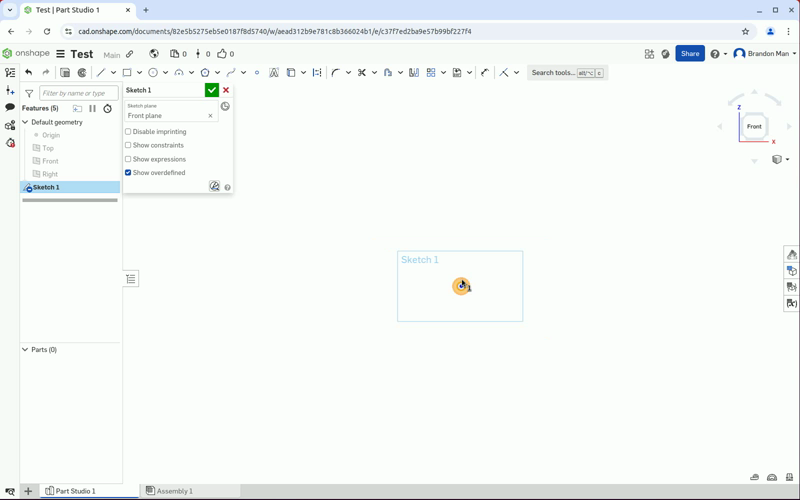
scroll(-6)
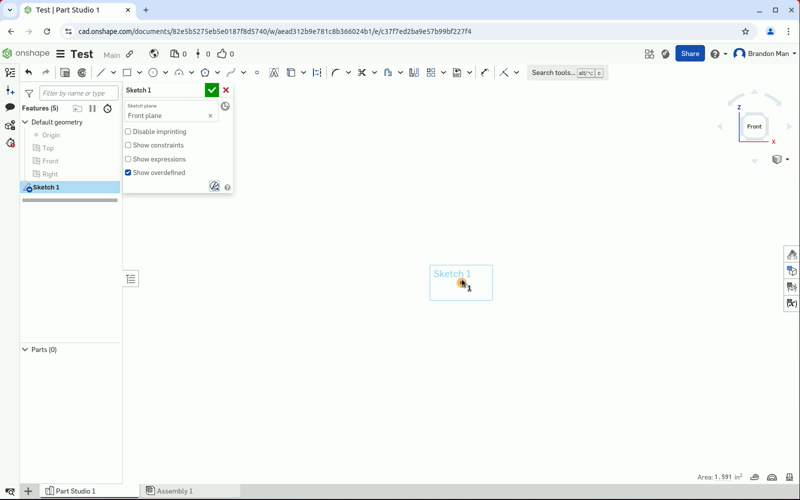
mouse_move(73, 352)
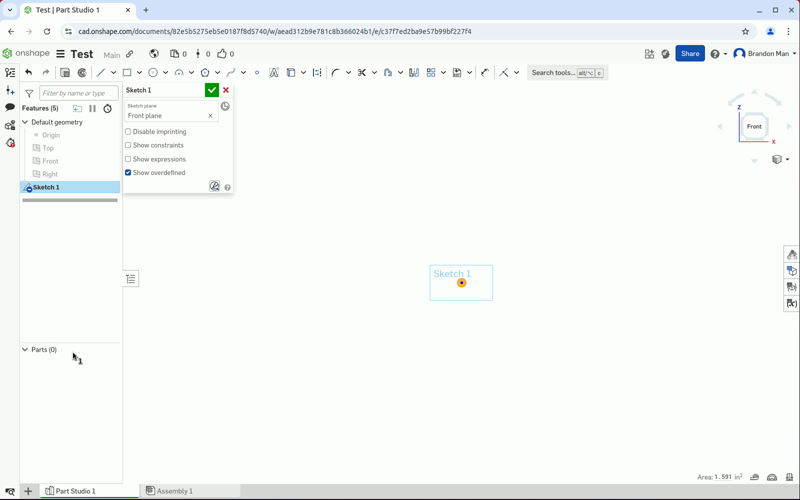
key(shift+y)
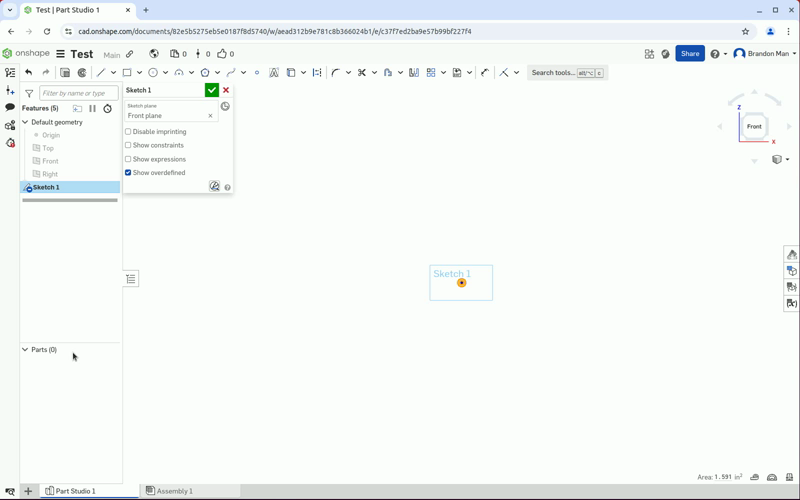
key(shift+e)
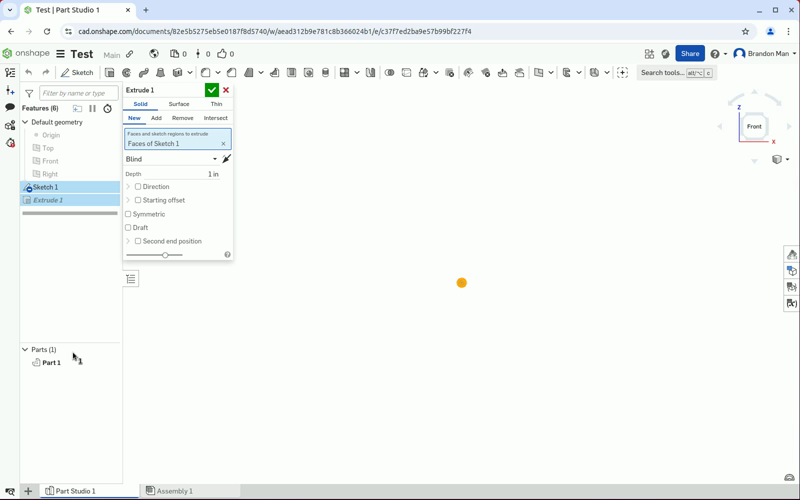
mouse_move(143, 106)
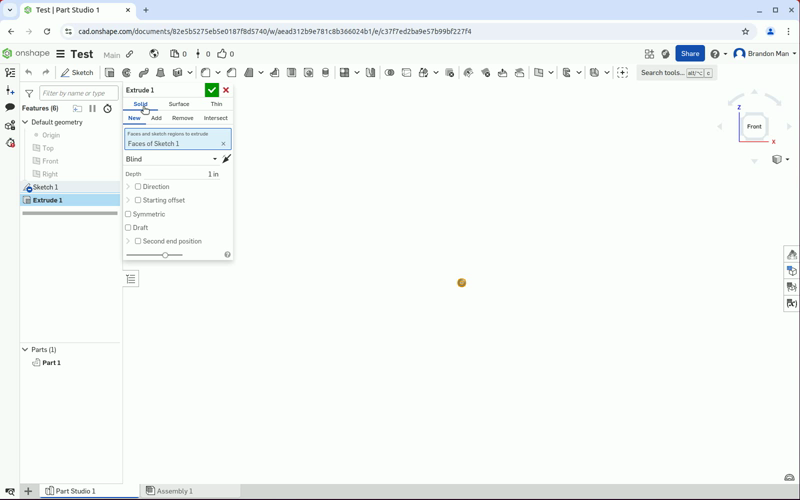
click(143, 106)
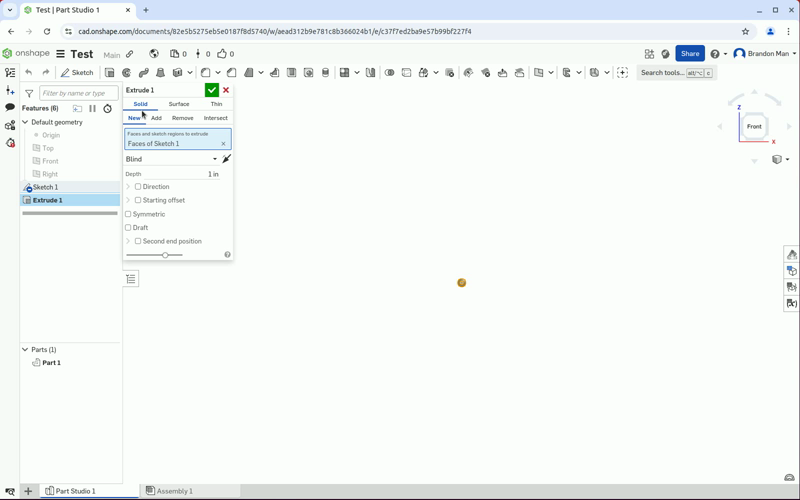
mouse_move(137, 120)
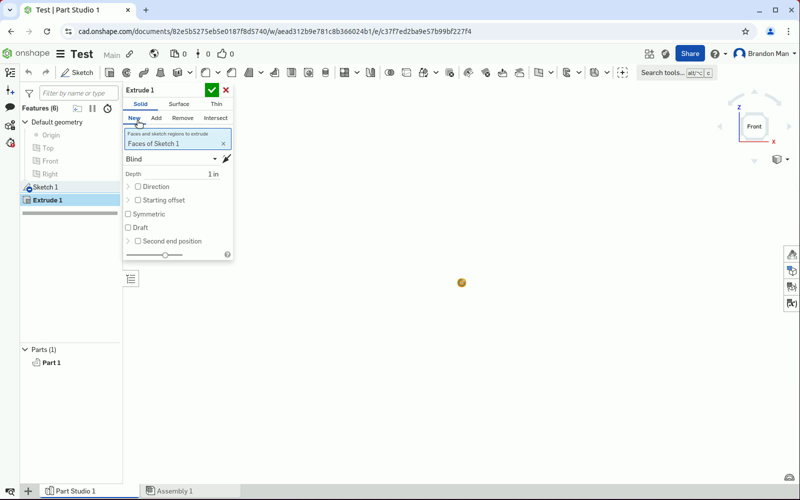
click(137, 120)
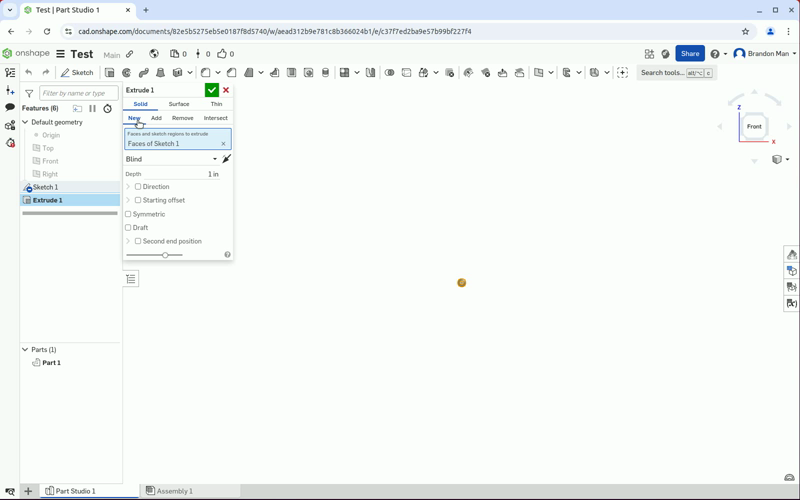
key(tab, 4)
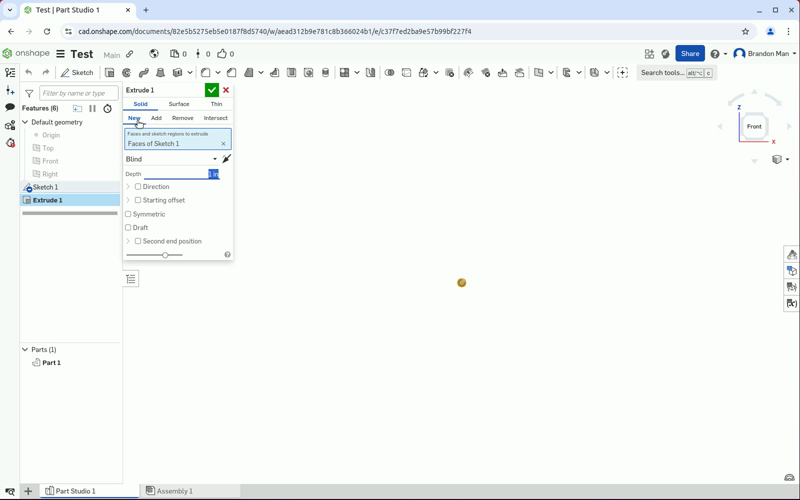
text(3.129)
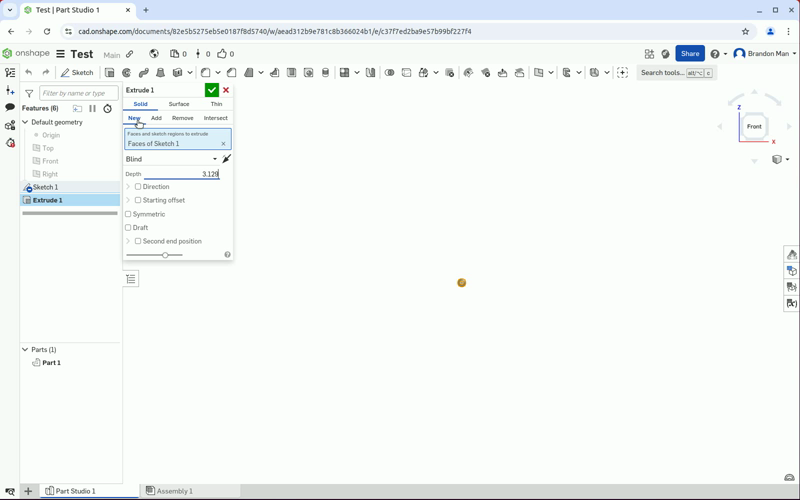
key(enter)
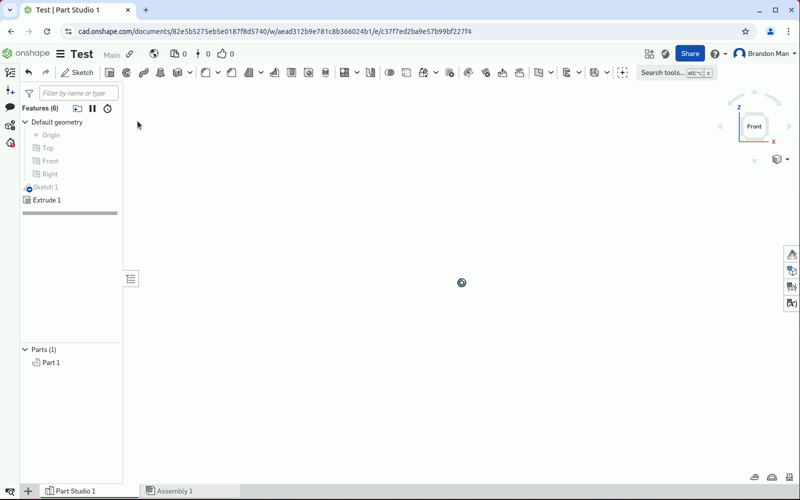
key(shift+h)
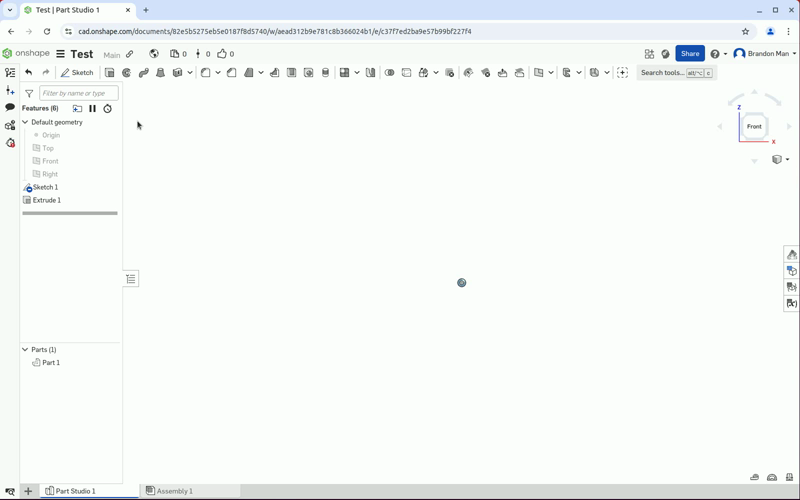
key(shift+h)
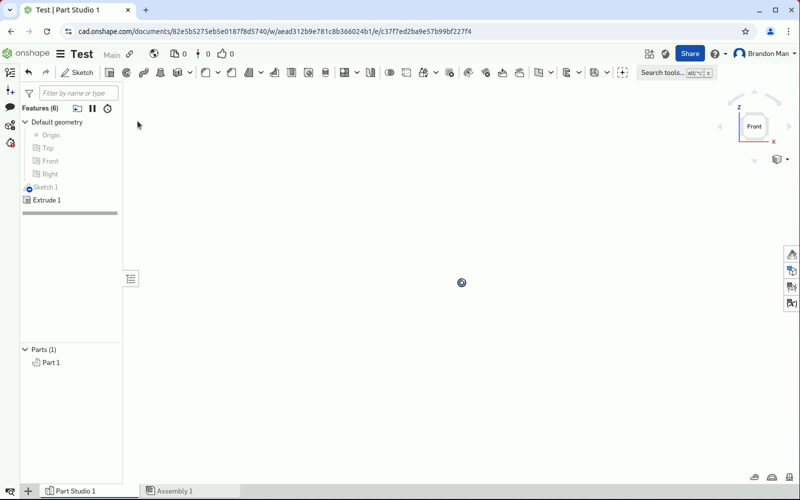
mouse_move(73, 189)
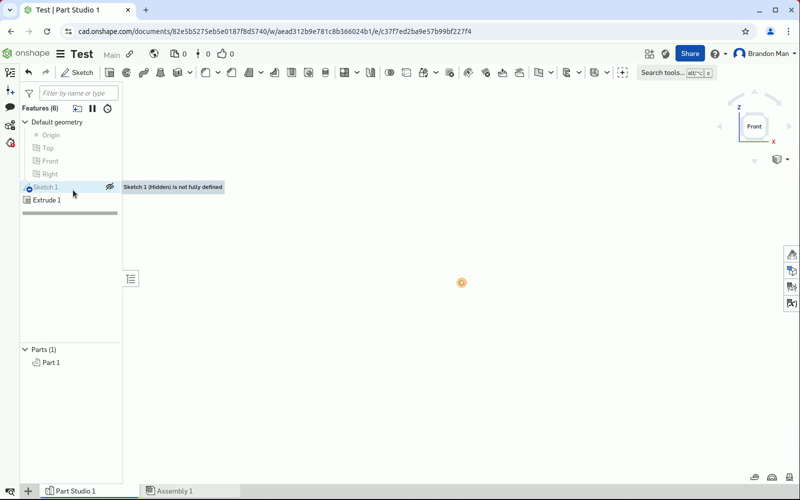
click(73, 189)
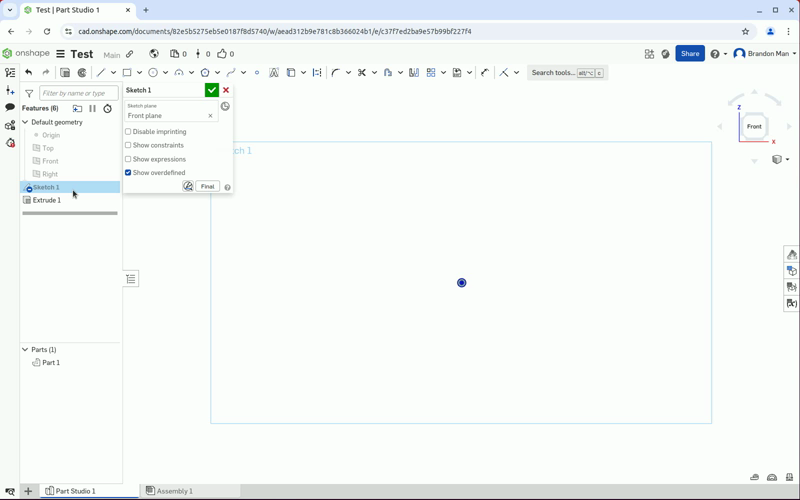
mouse_move(229, 92)
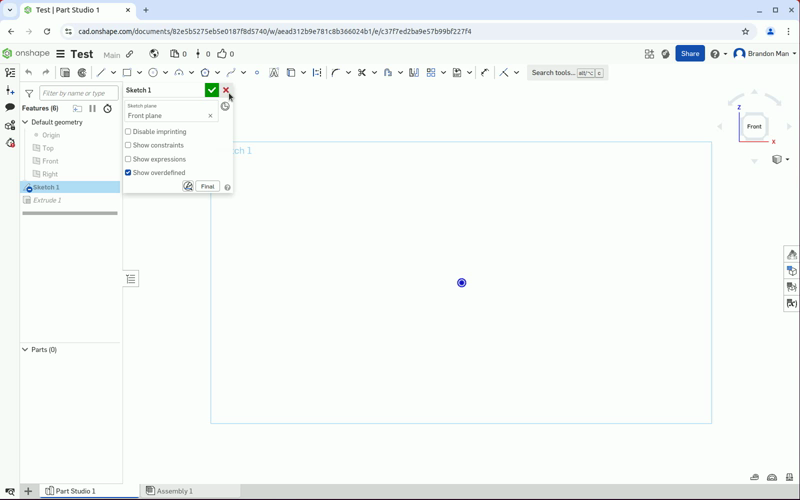
click(229, 92)
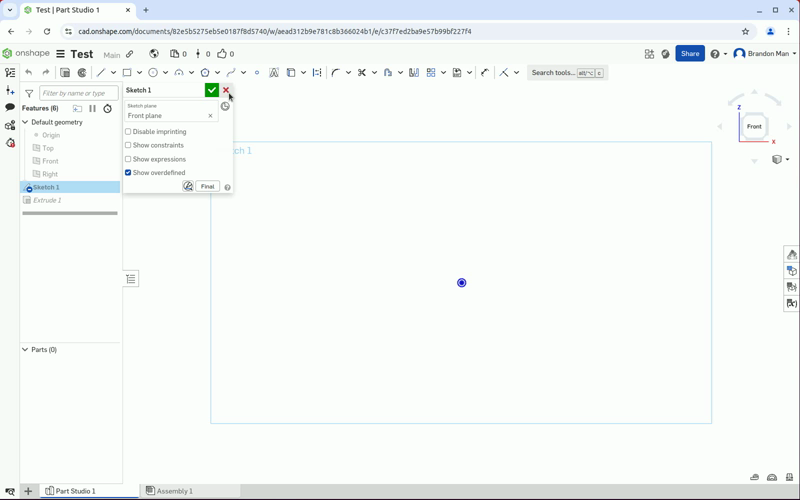
key(shift+s)
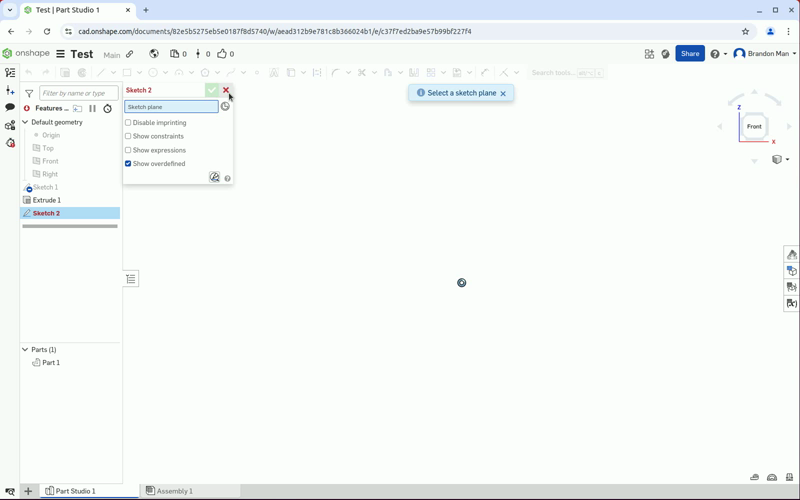
mouse_move(73, 163)
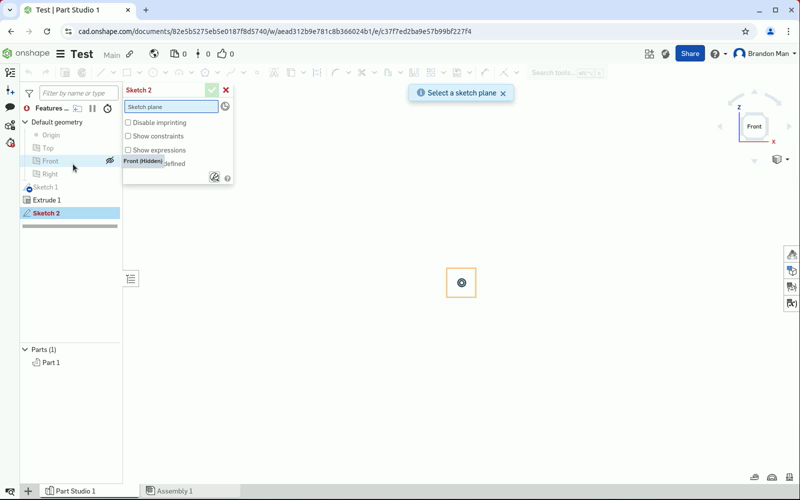
click(73, 163)
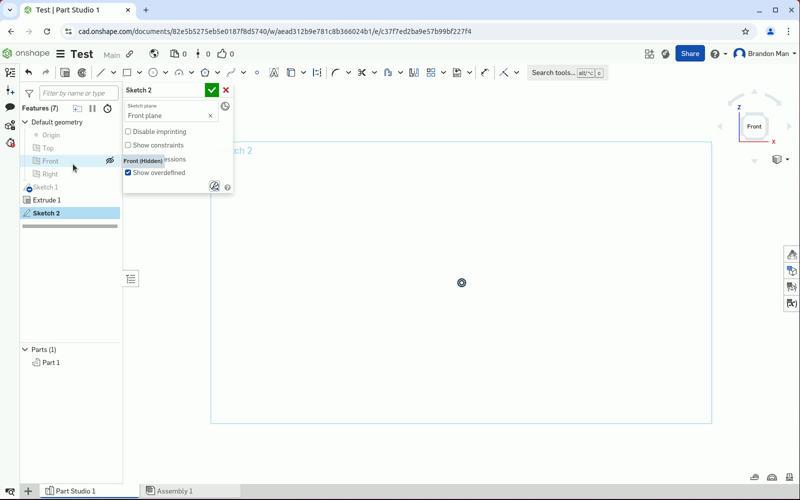
mouse_move(73, 352)
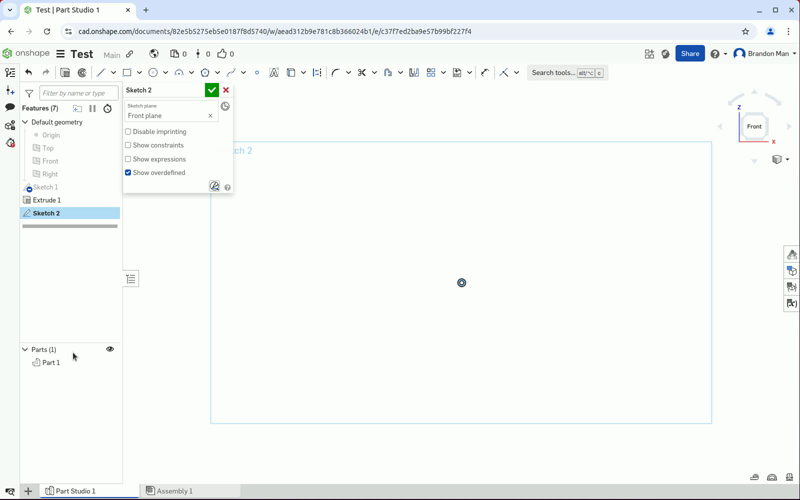
key(y)
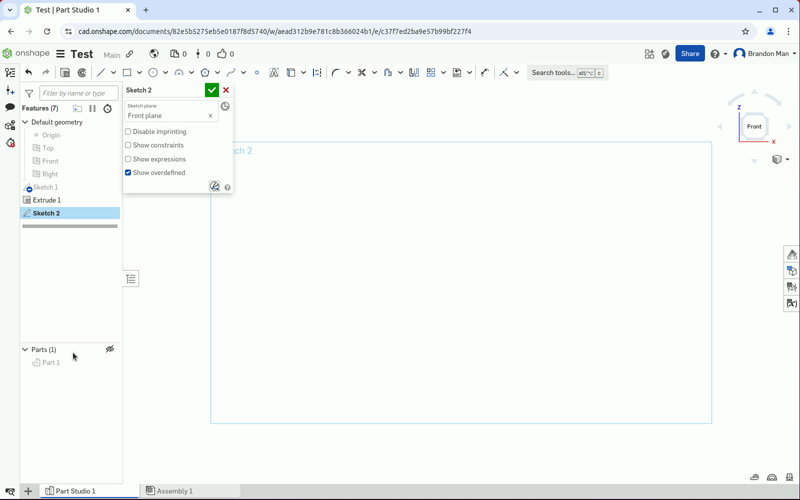
key(c)
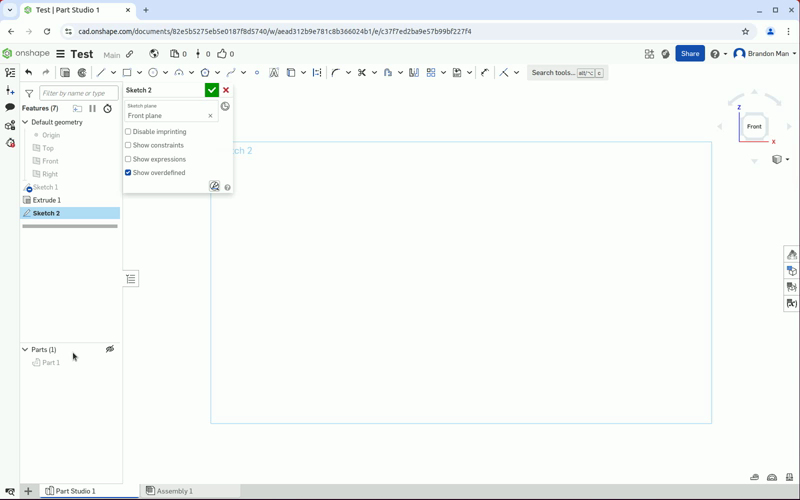
key_down(shift)
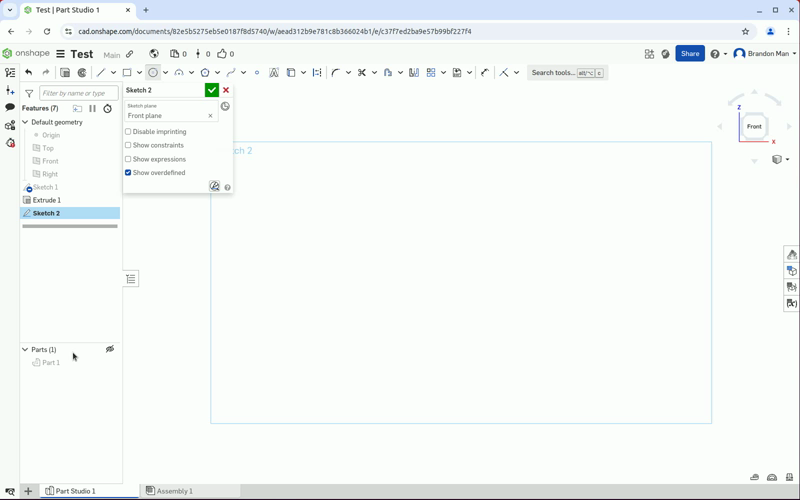
mouse_move(461, 282)
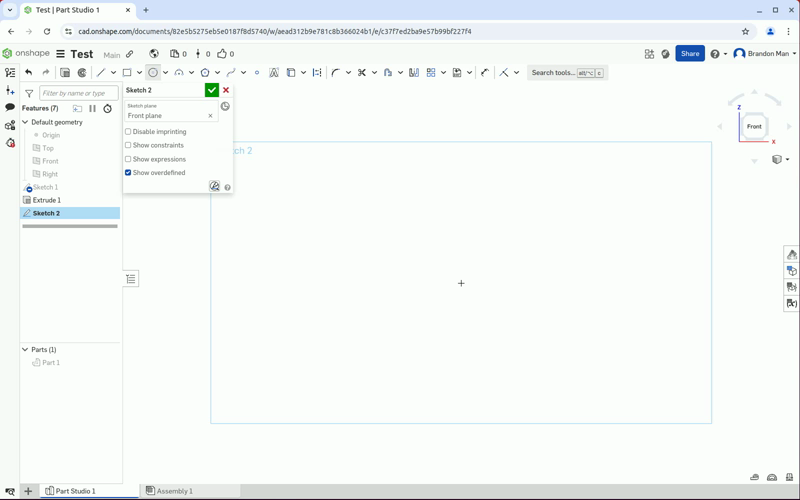
click(461, 282)
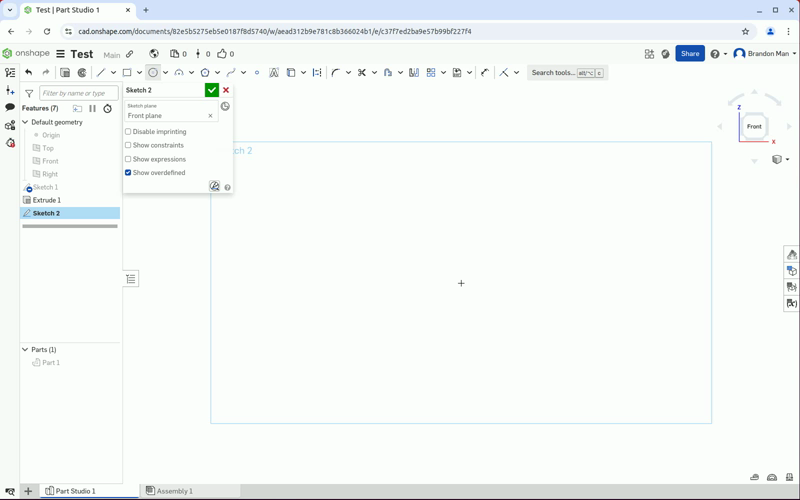
key_up(shift)
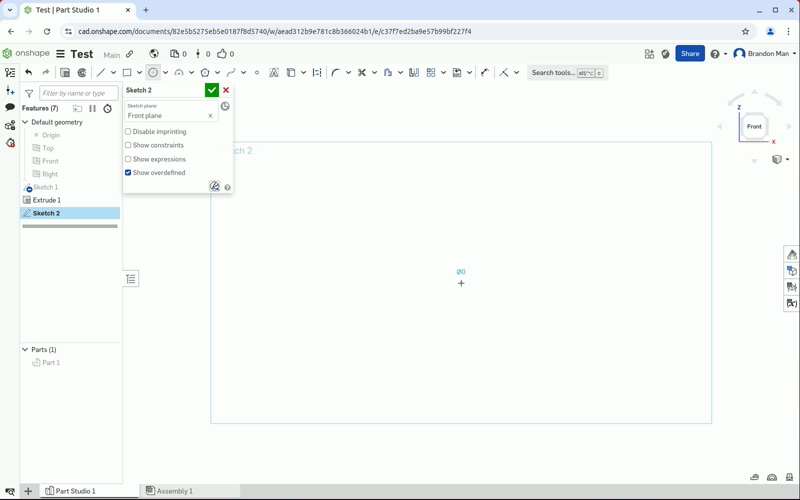
mouse_move(463, 282)
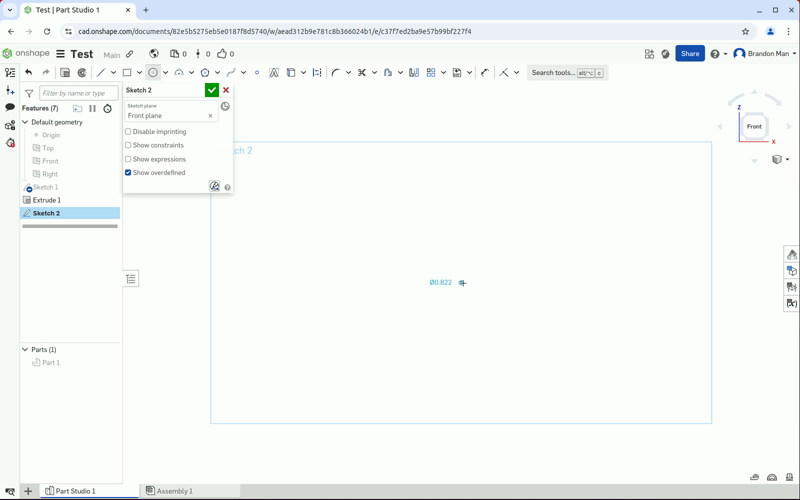
scroll(6)
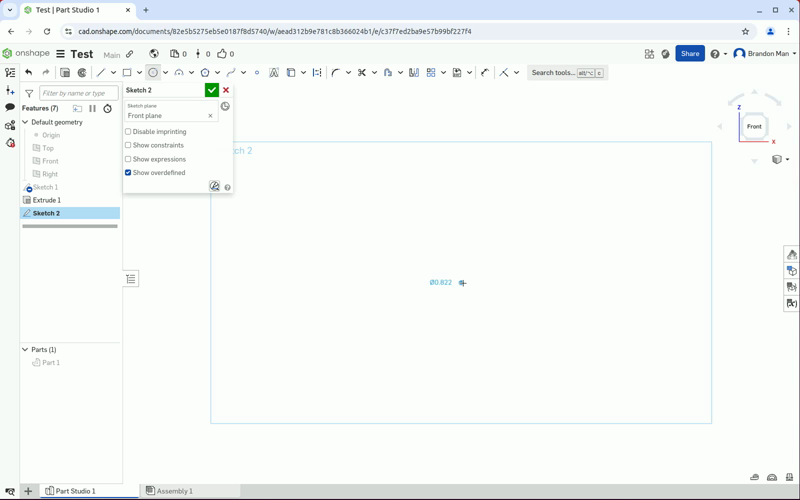
scroll(6)
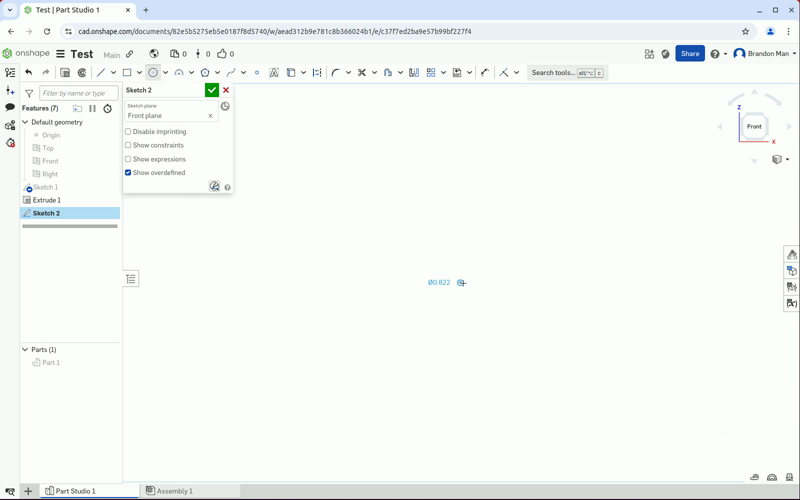
scroll(6)
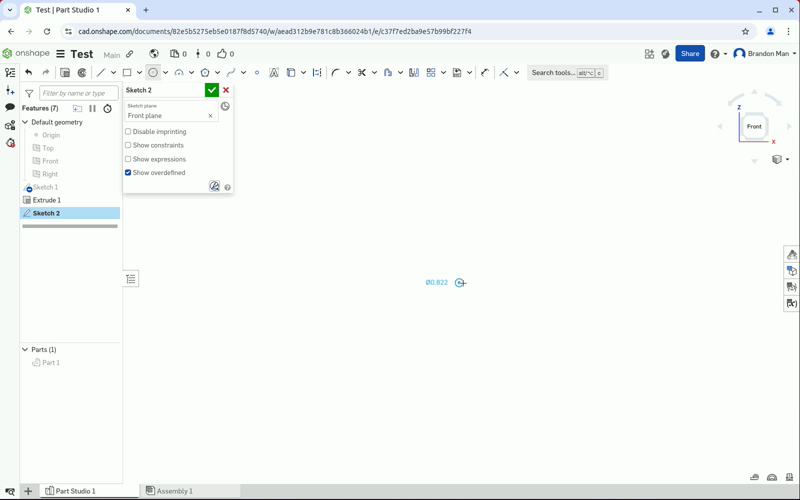
scroll(6)
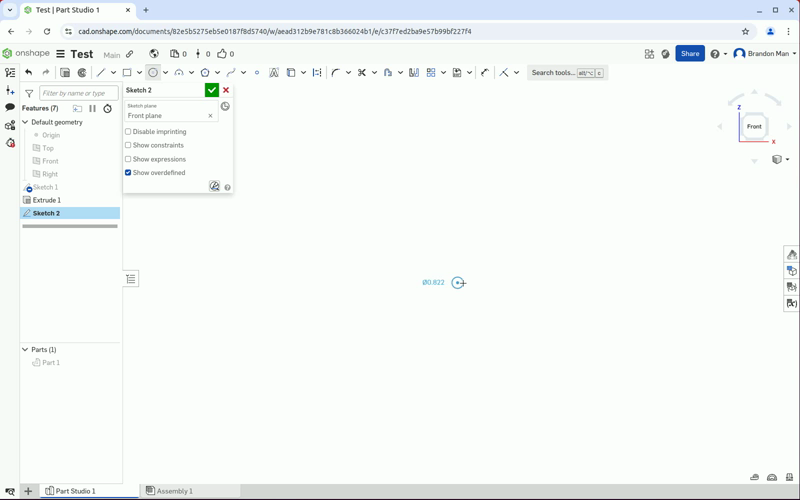
scroll(6)
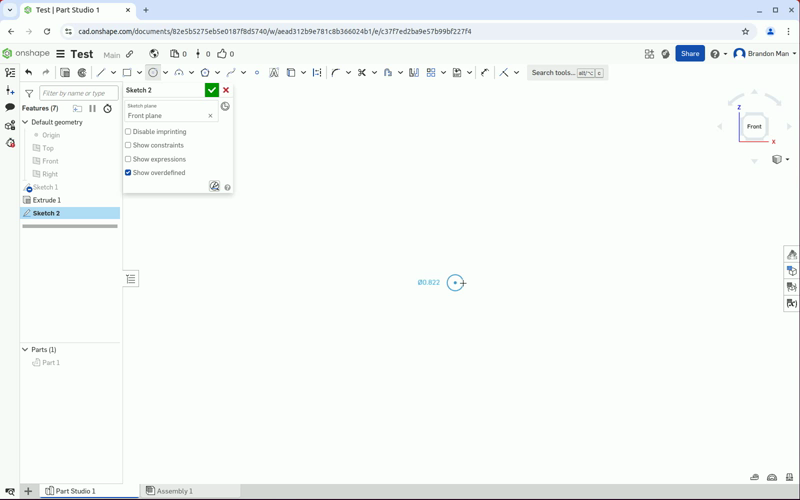
scroll(6)
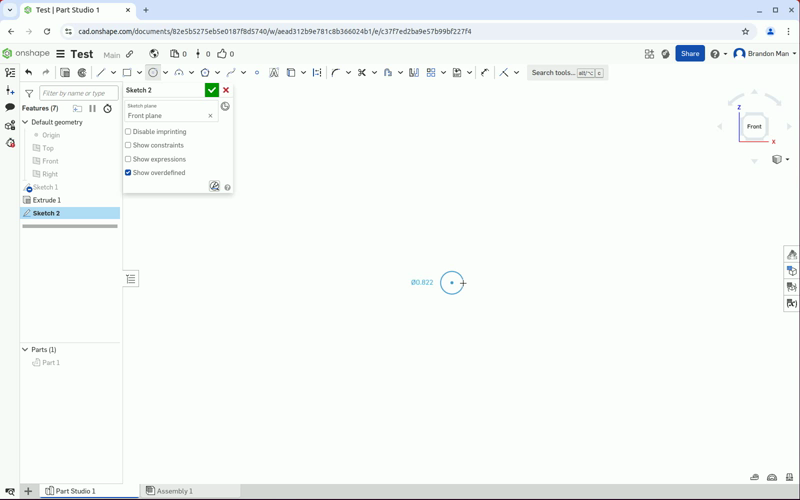
scroll(6)
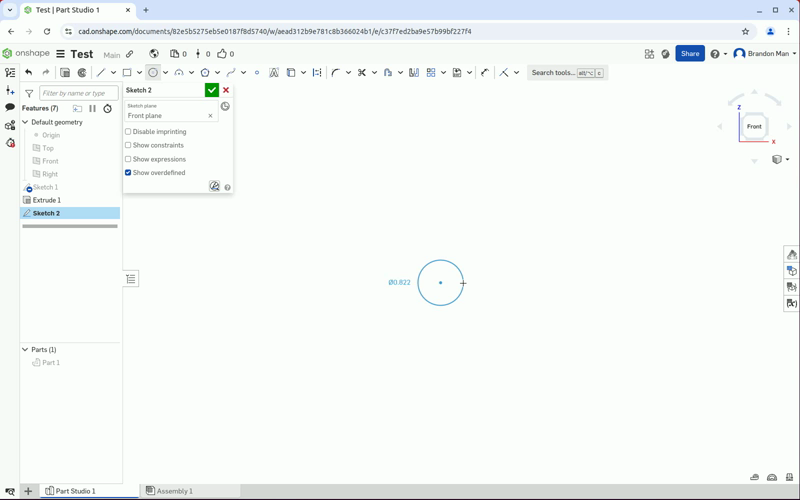
click(463, 282)
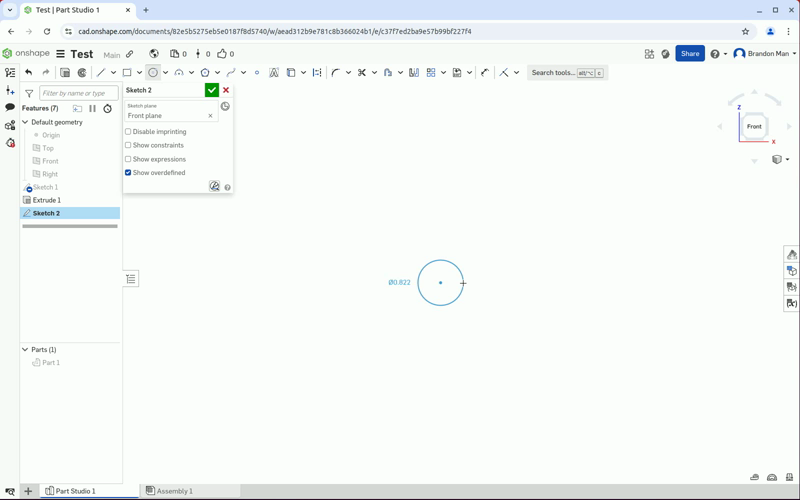
scroll(-6)
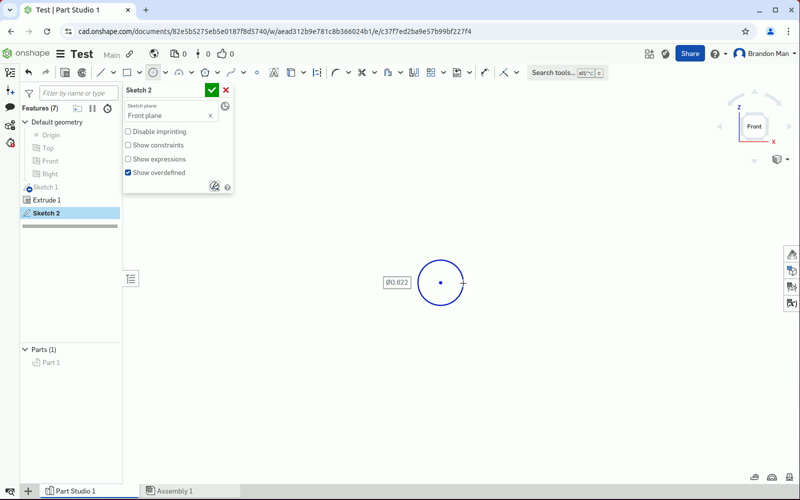
scroll(-6)
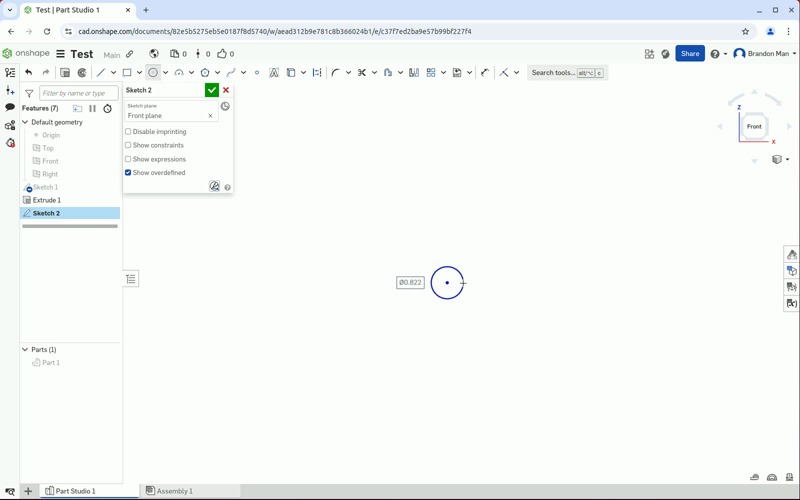
scroll(-6)
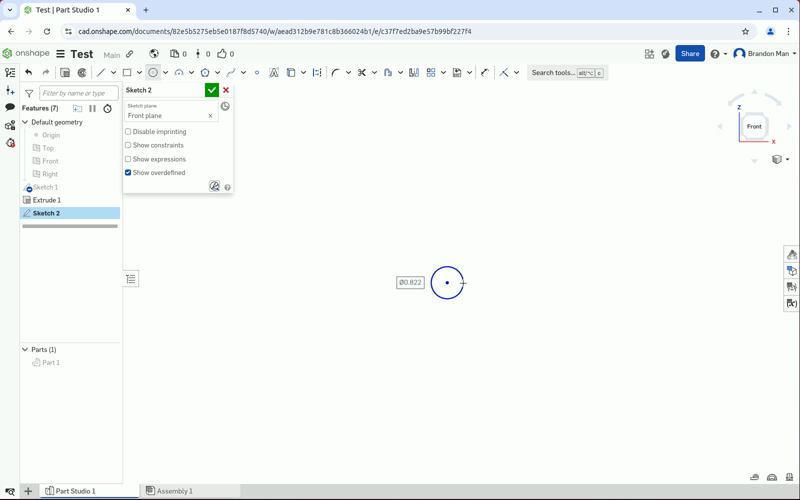
scroll(-6)
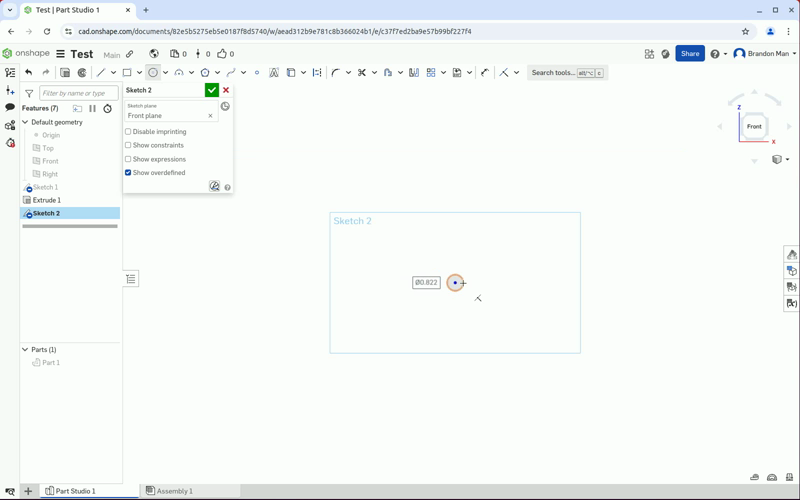
scroll(-6)
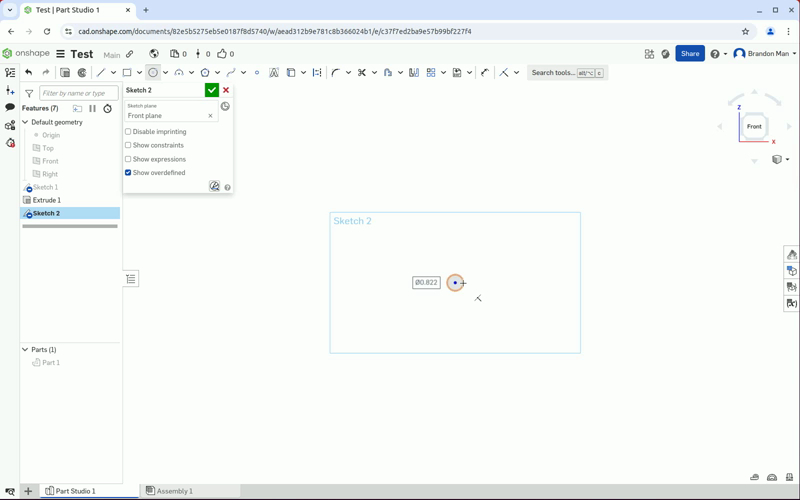
scroll(-6)
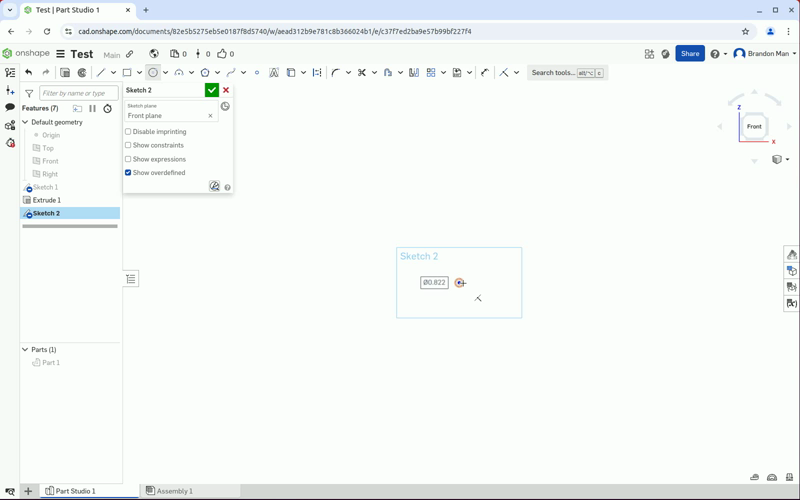
scroll(-6)
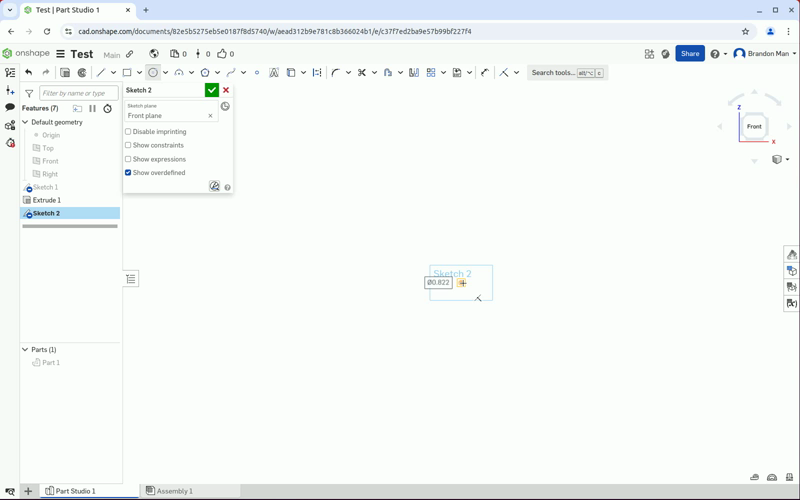
key(esc)
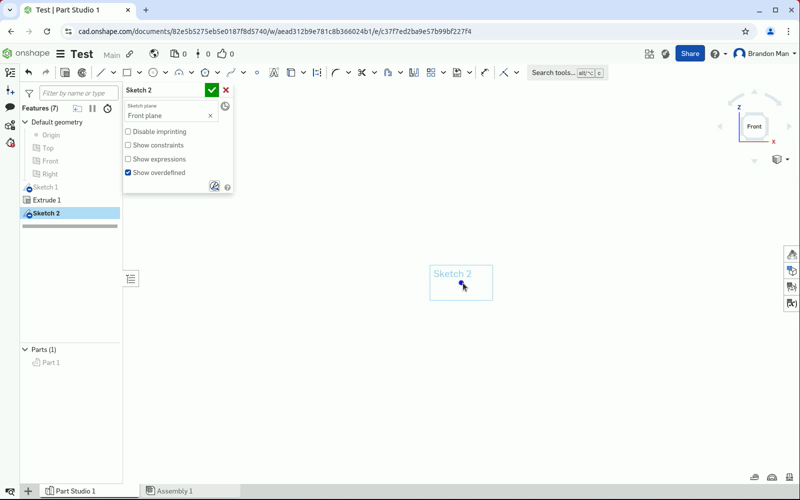
mouse_move(462, 283)
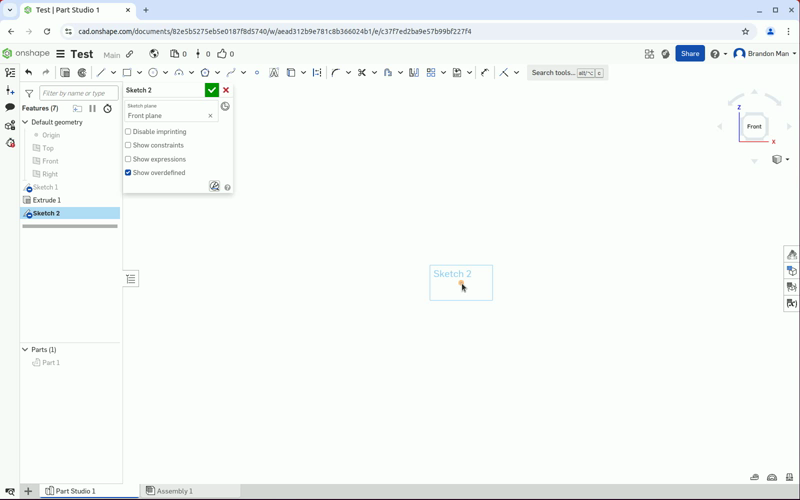
scroll(6)
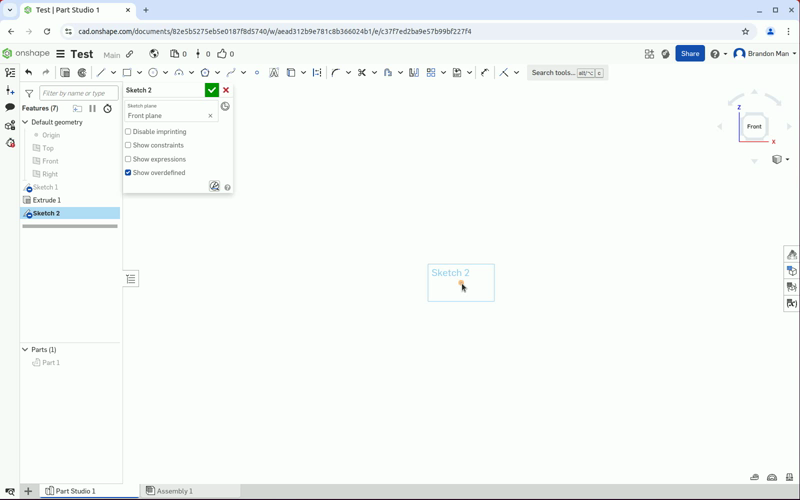
scroll(6)
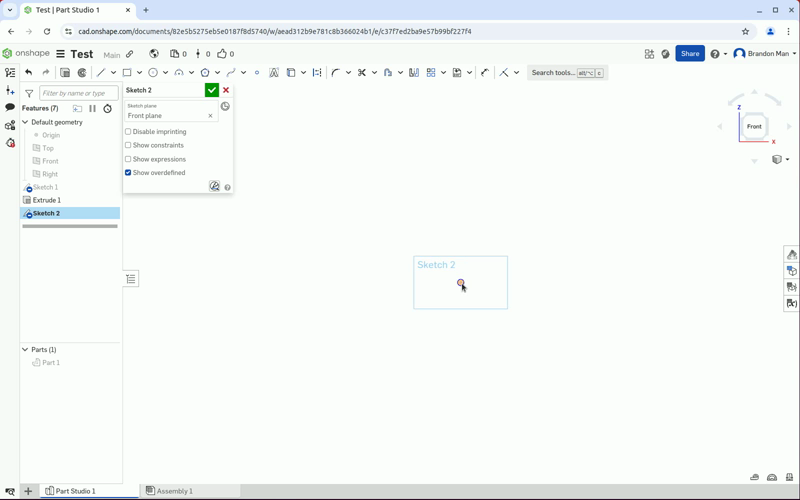
scroll(6)
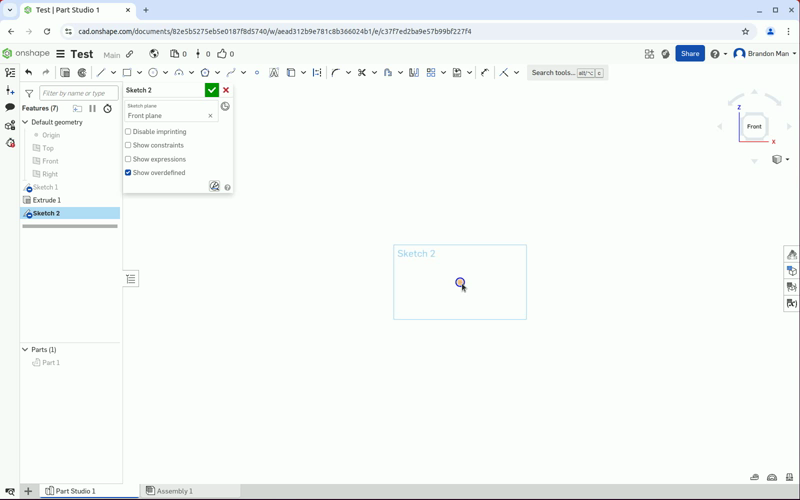
scroll(6)
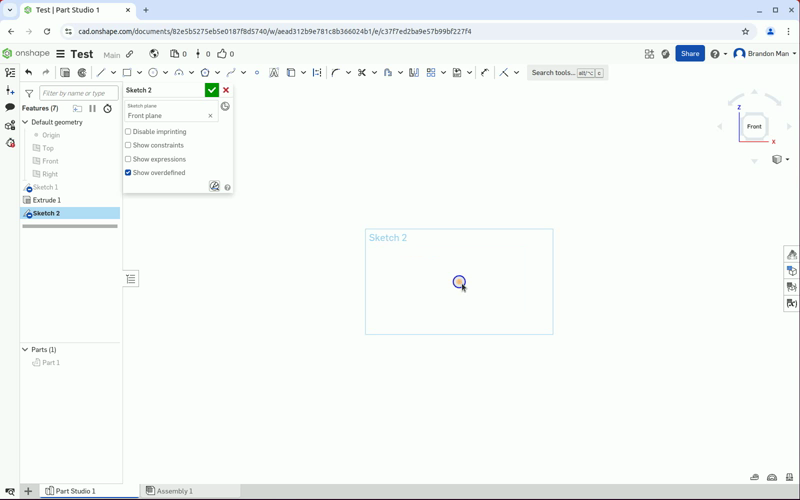
scroll(6)
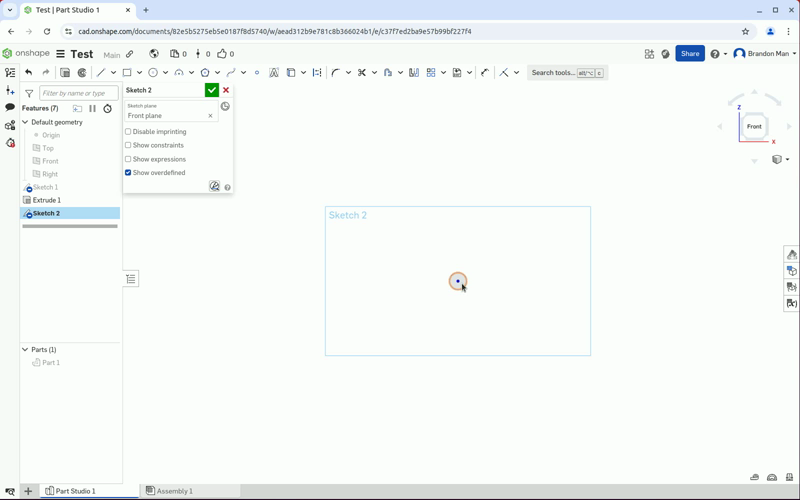
scroll(6)
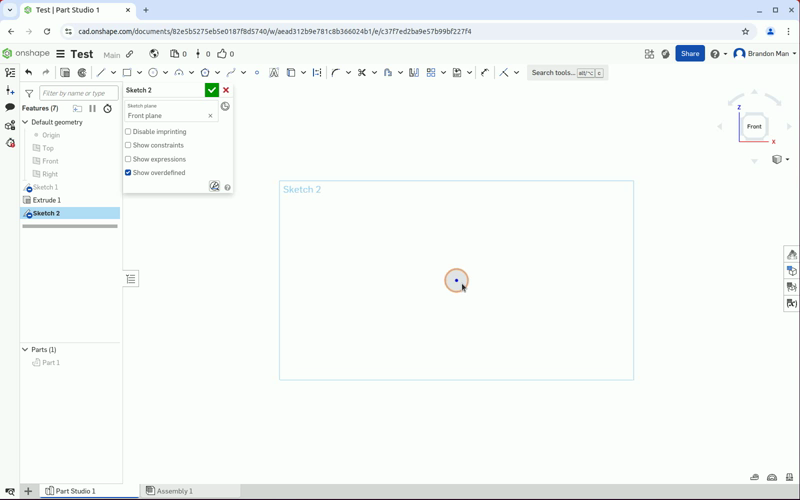
scroll(6)
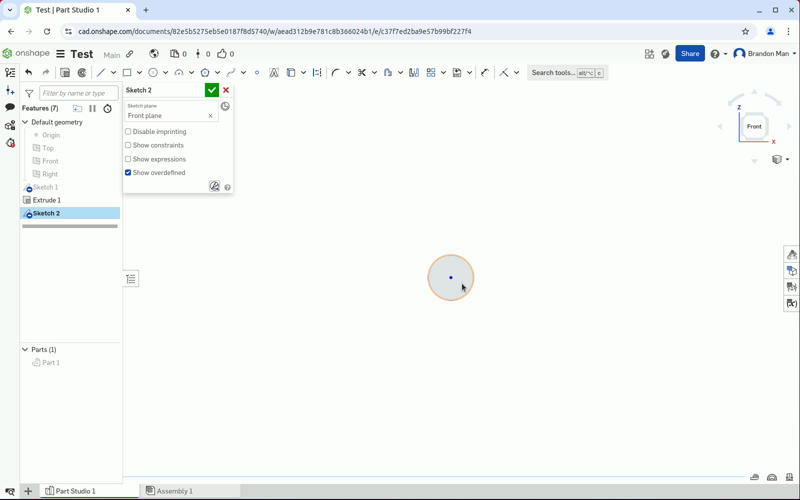
click(462, 283)
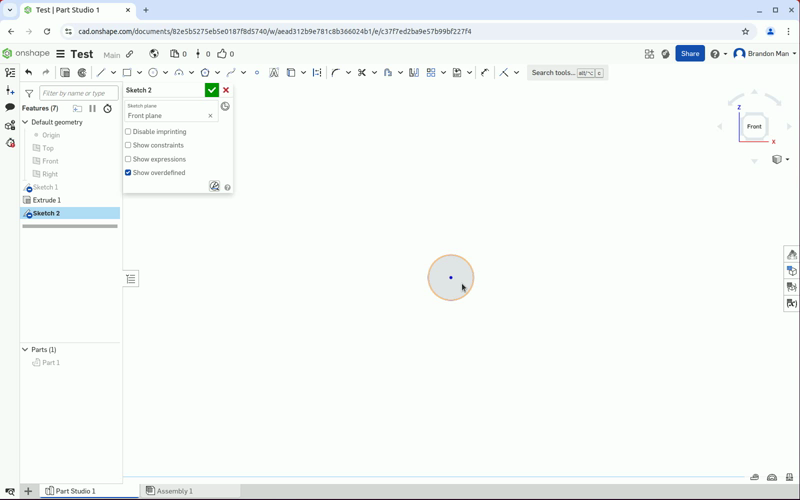
scroll(-6)
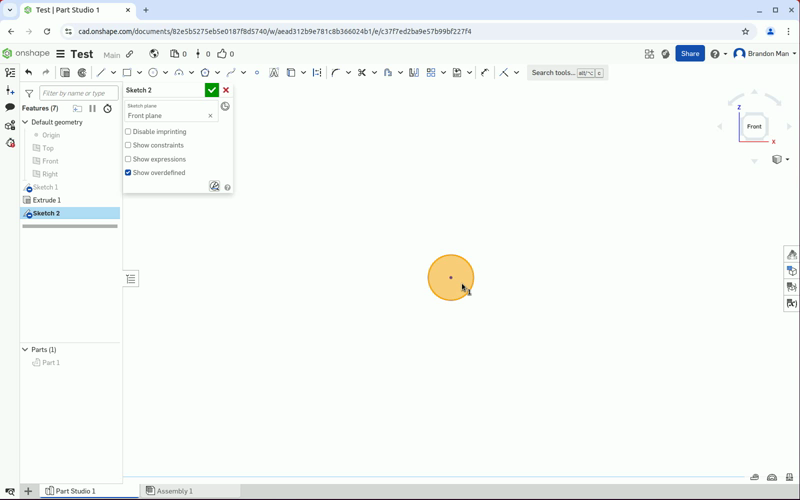
scroll(-6)
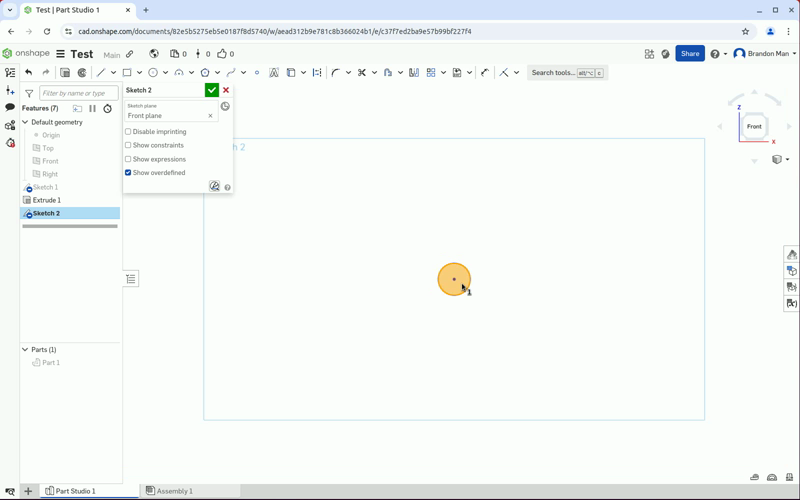
scroll(-6)
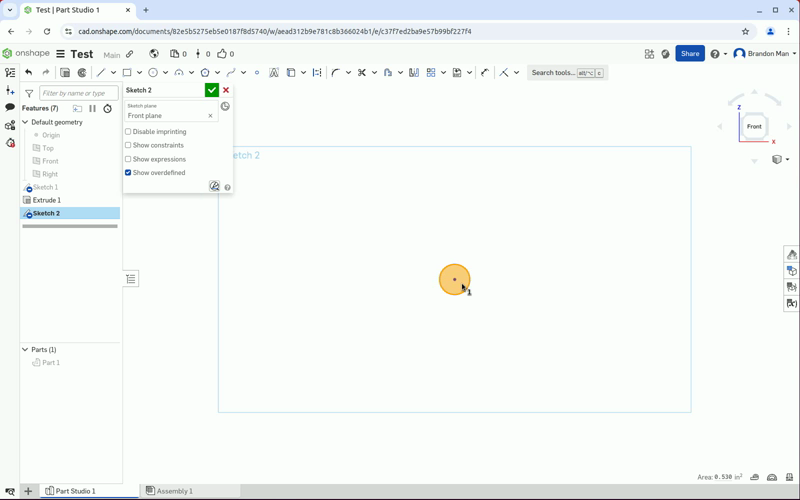
scroll(-6)
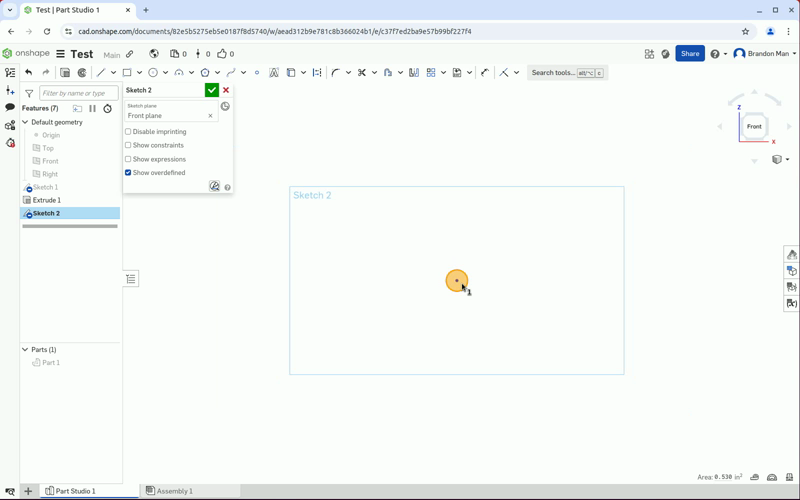
scroll(-6)
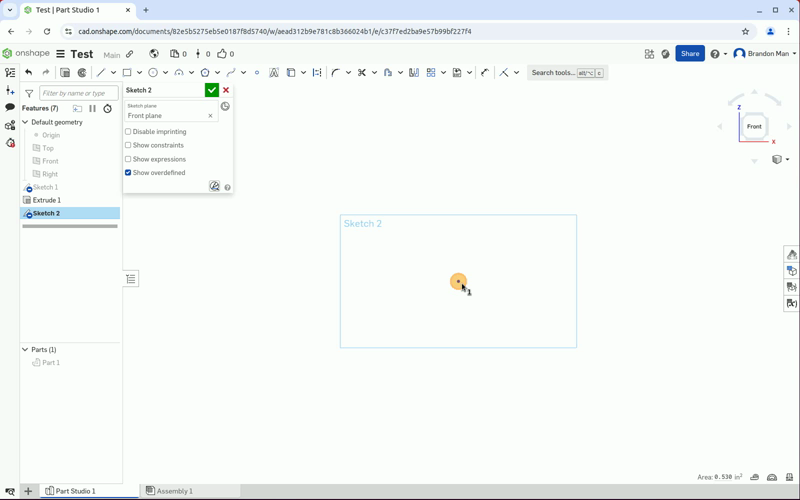
scroll(-6)
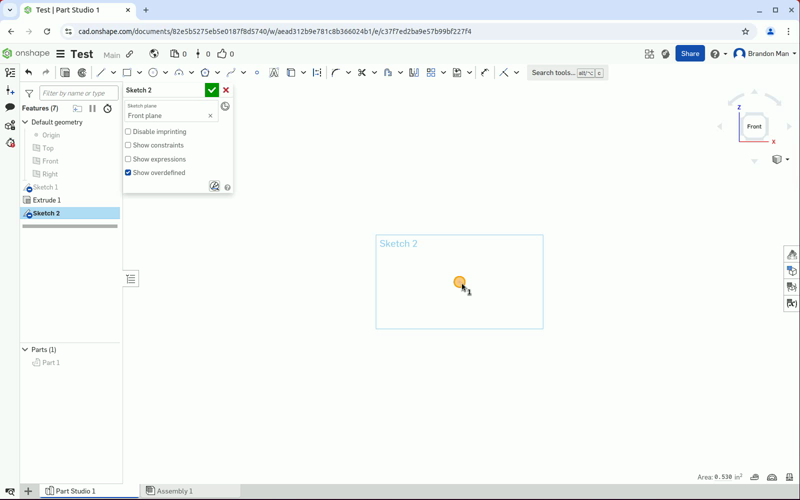
scroll(-6)
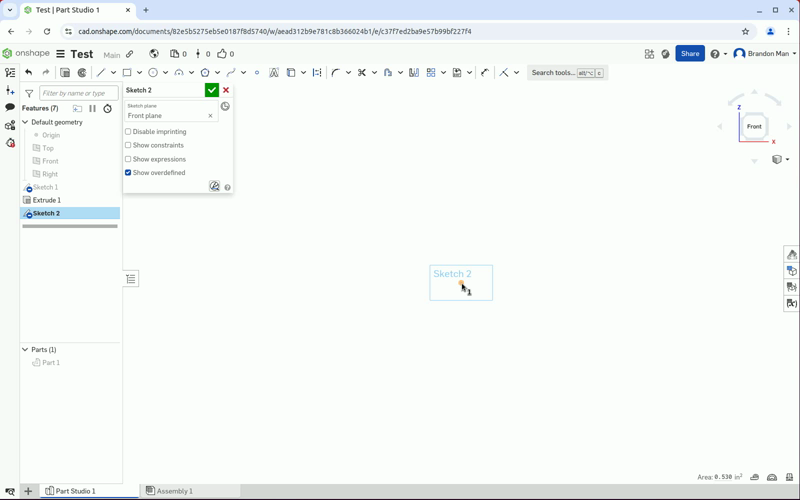
mouse_move(73, 352)
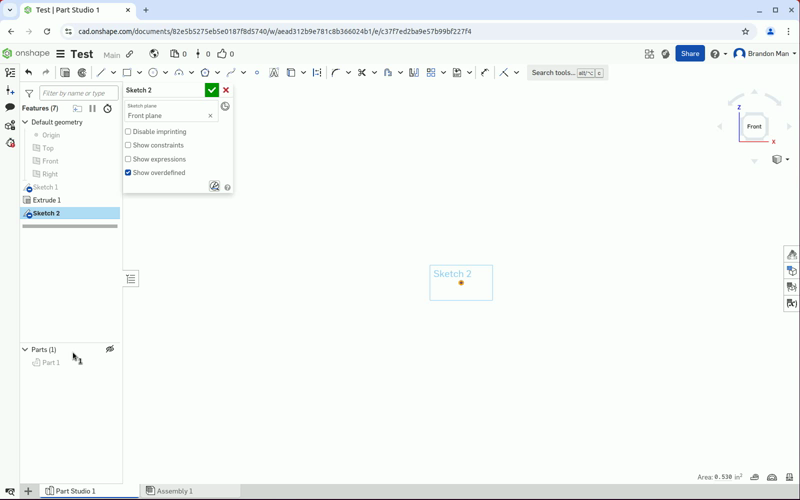
key(shift+y)
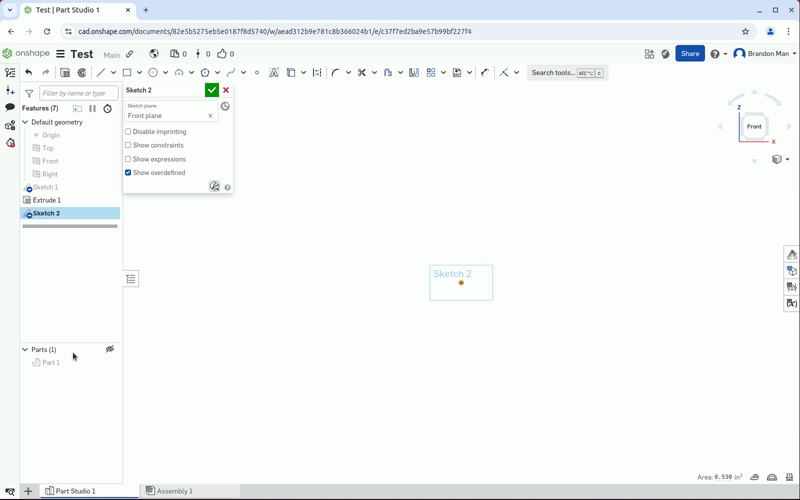
key(shift+e)
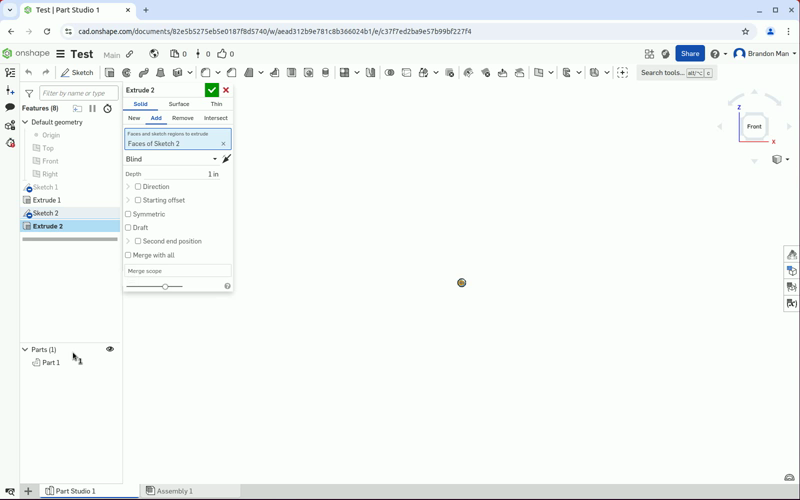
mouse_move(143, 106)
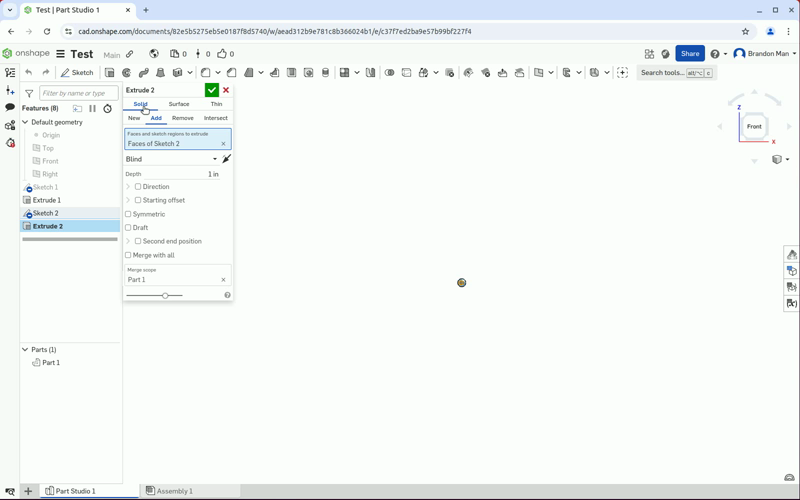
click(143, 106)
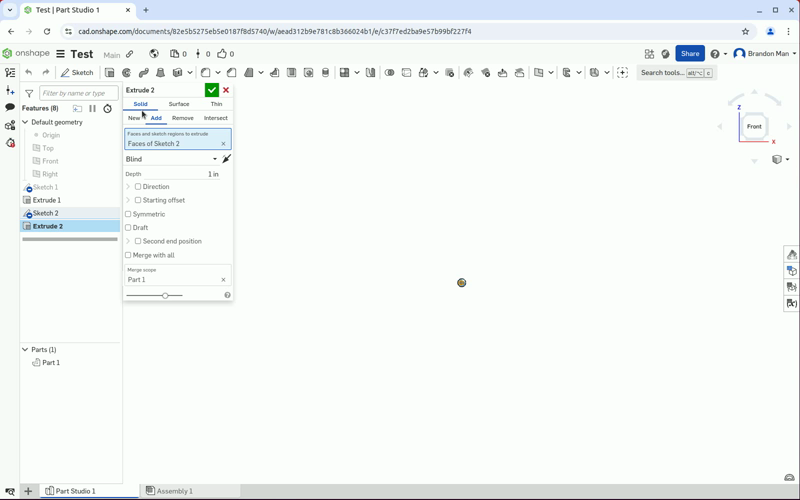
mouse_move(137, 120)
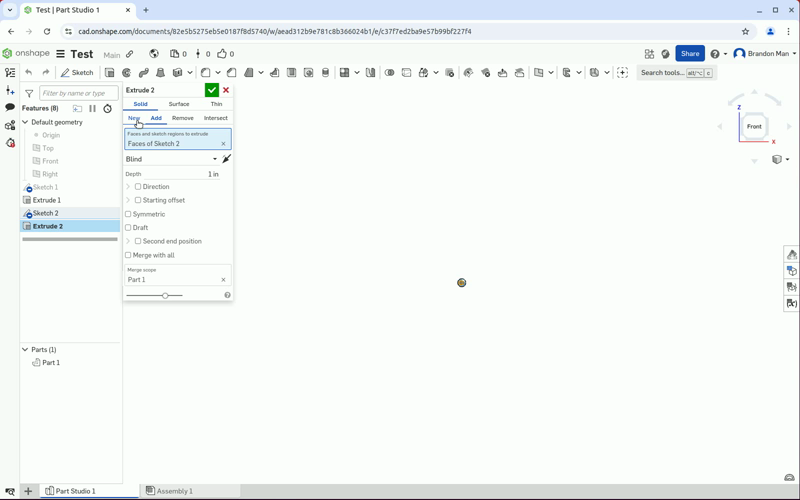
click(137, 120)
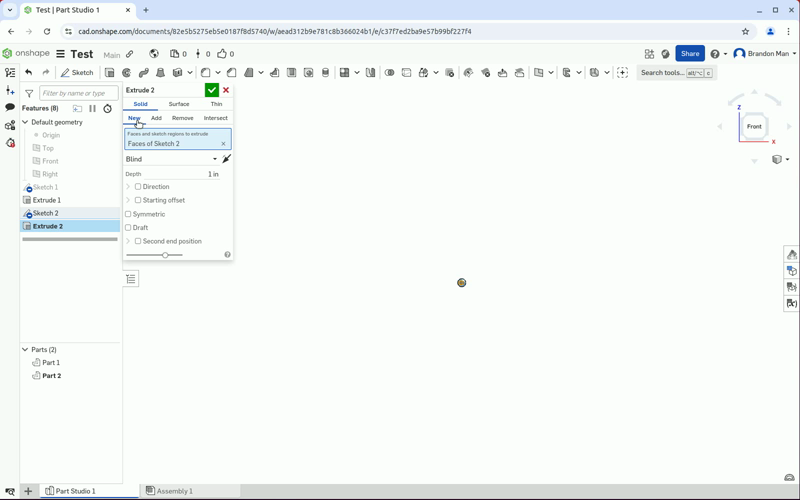
key(tab, 4)
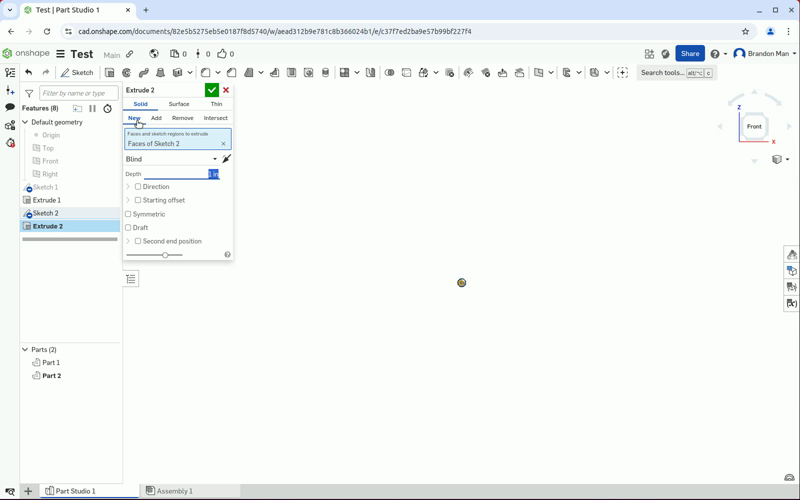
text(23.108)
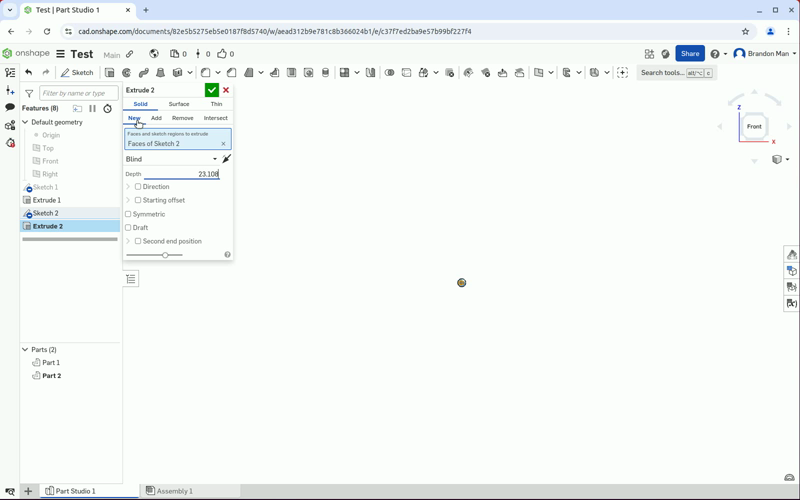
key(enter)
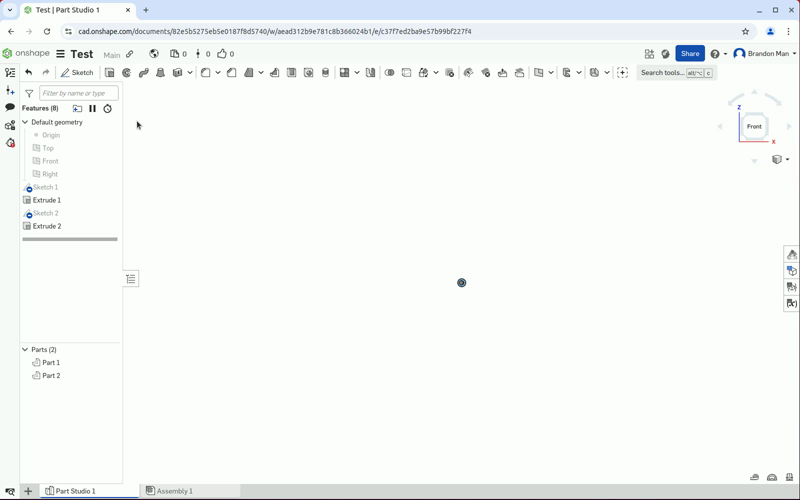
key(shift+h)
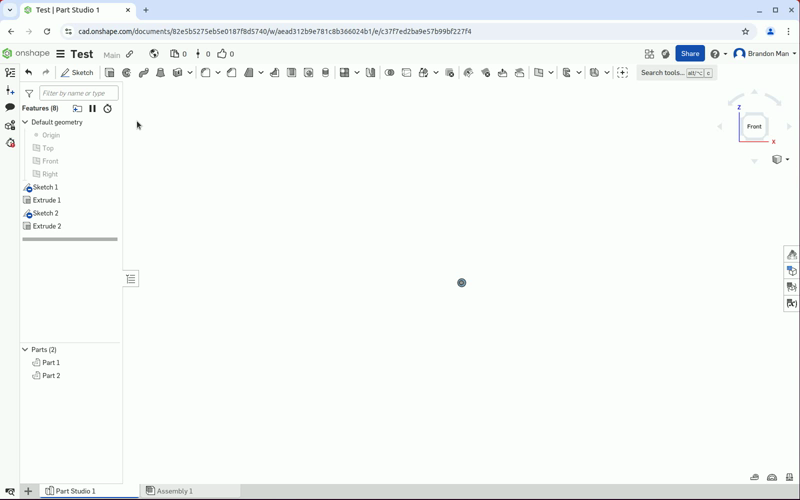
key(shift+h)
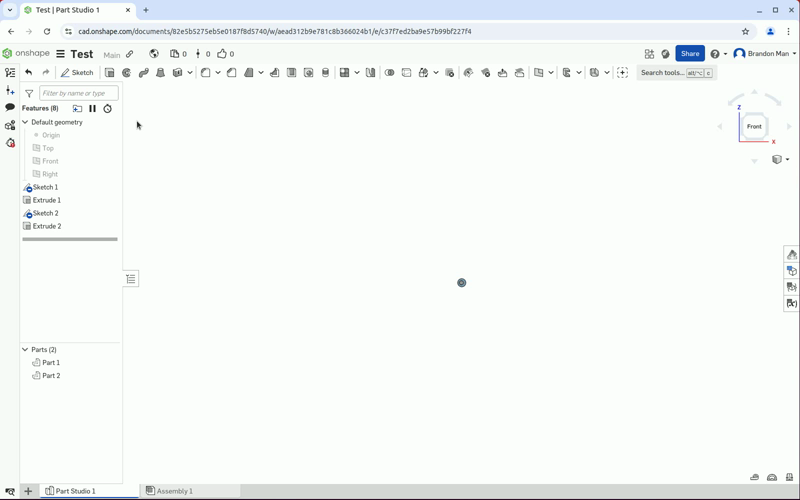
key(shift+7)
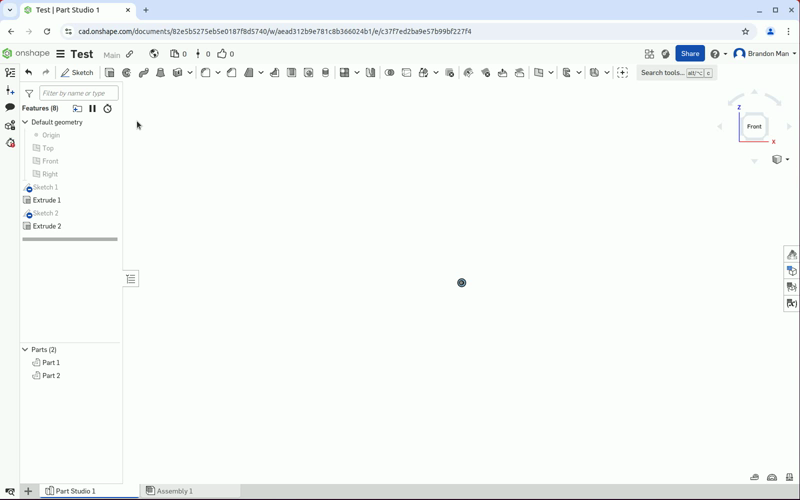
key(left, 2)
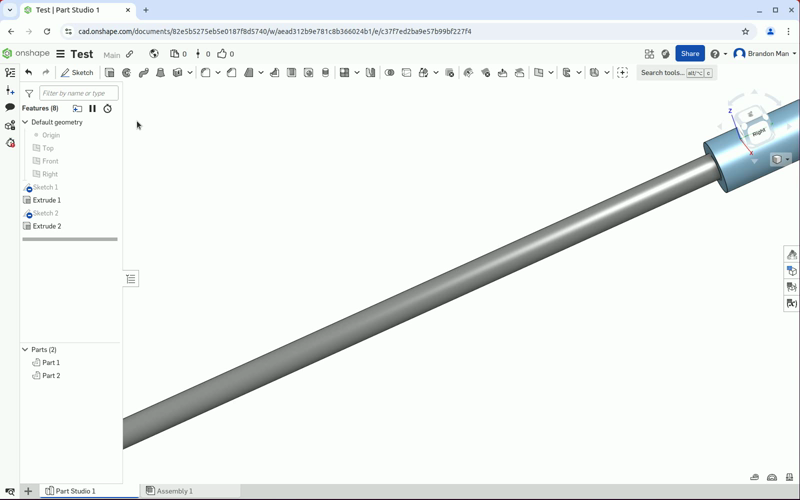
key(down, 2)
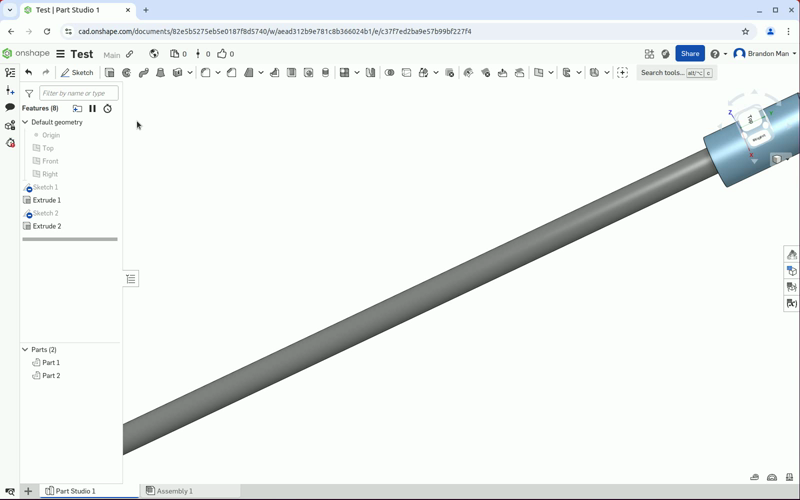
key(up, 2)
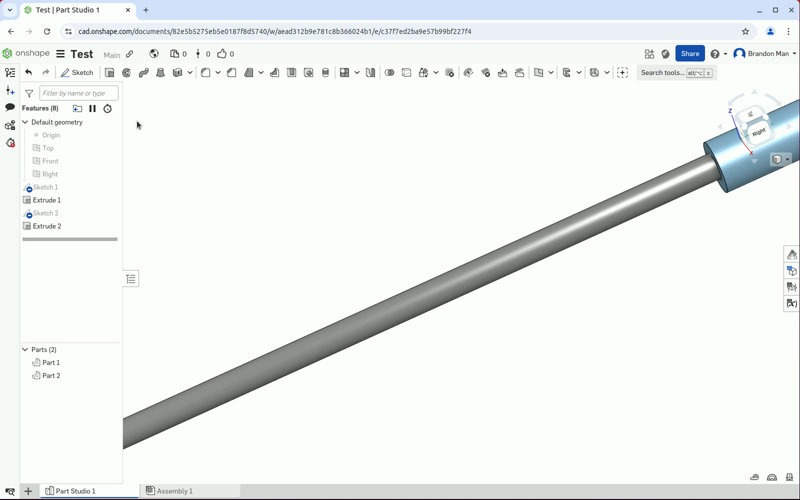
key(right, 2)
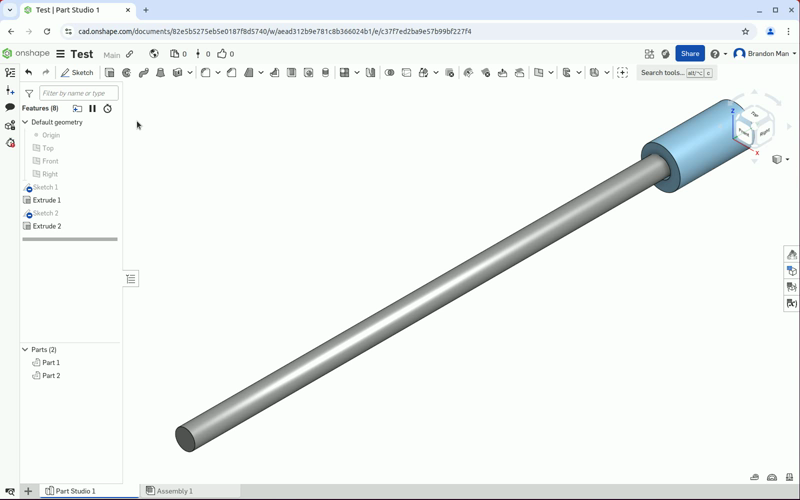
mouse_move(73, 189)
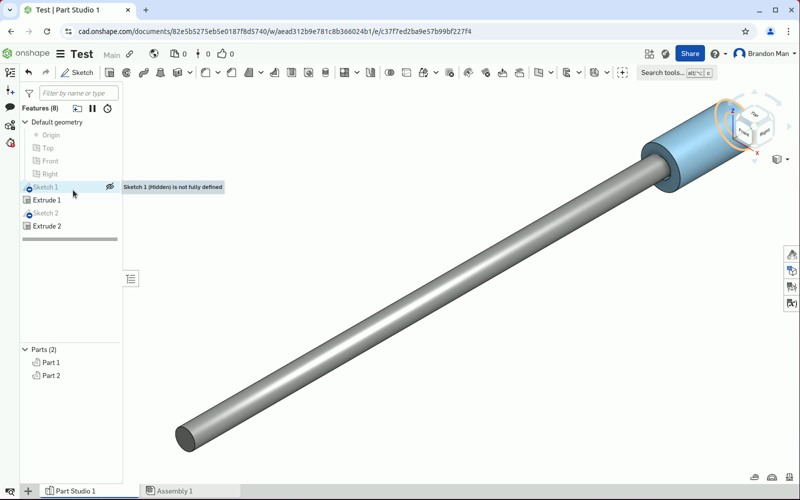
click(73, 189)